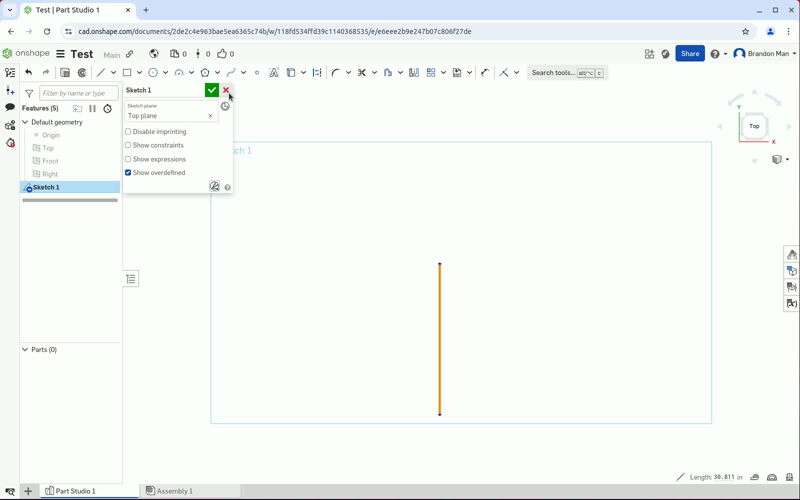
key(shift+h)
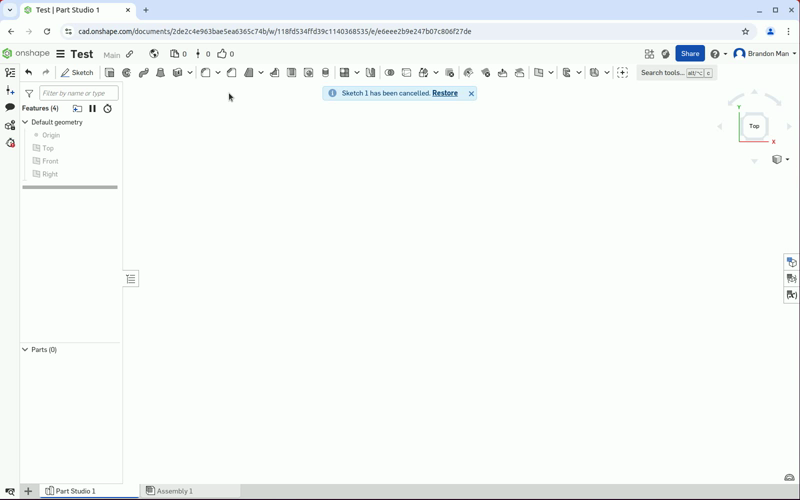
mouse_move(73, 352)
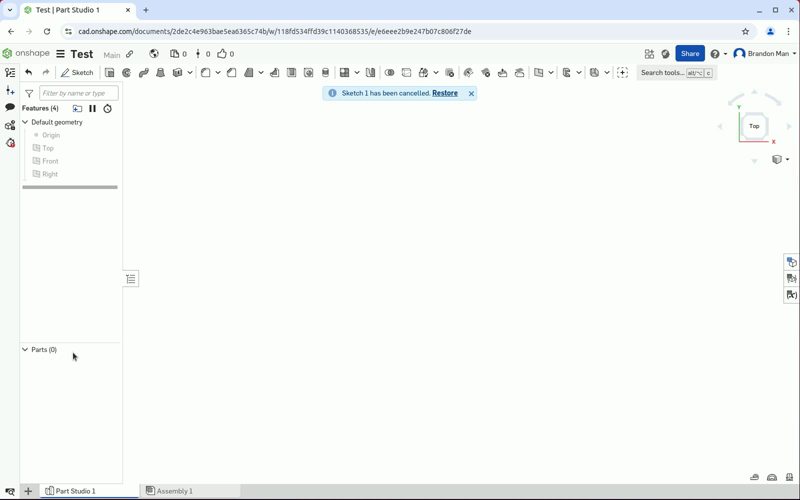
key(y)
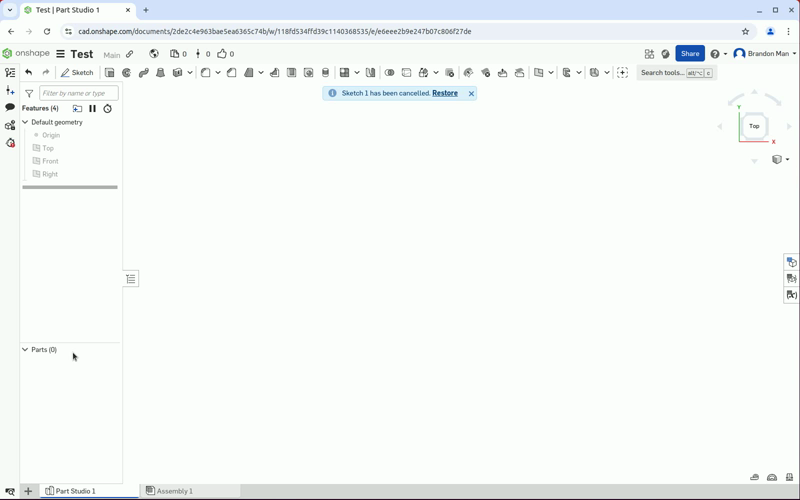
key(shift+p)
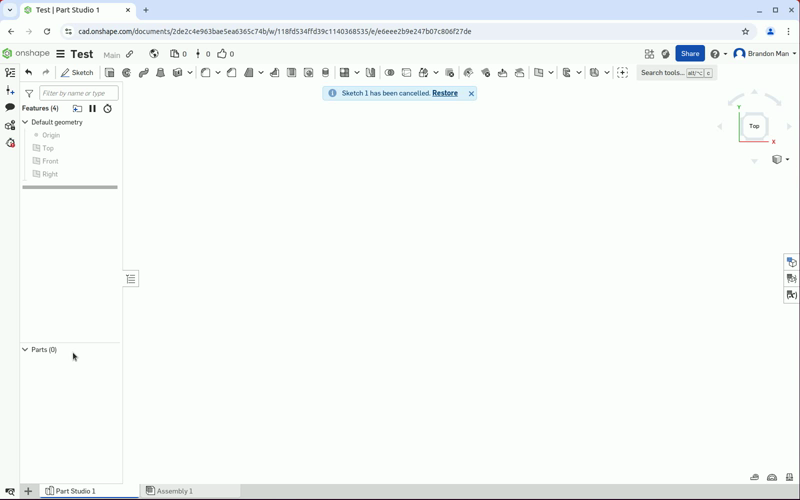
key(space)
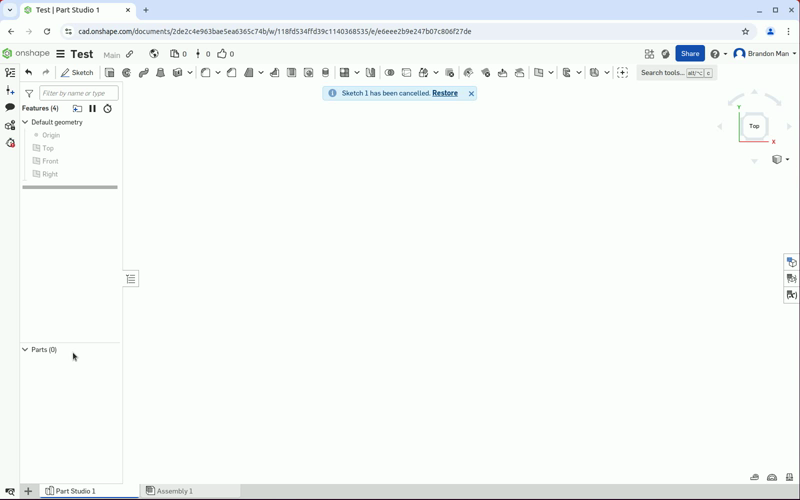
key_down(shift)
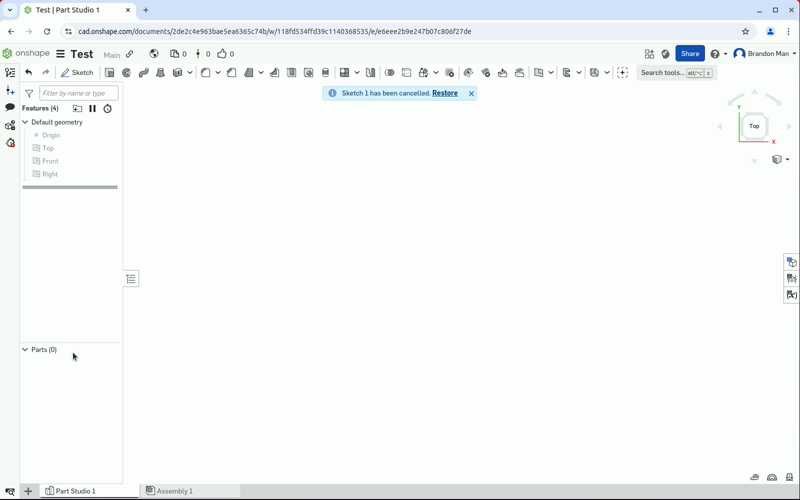
key(up)
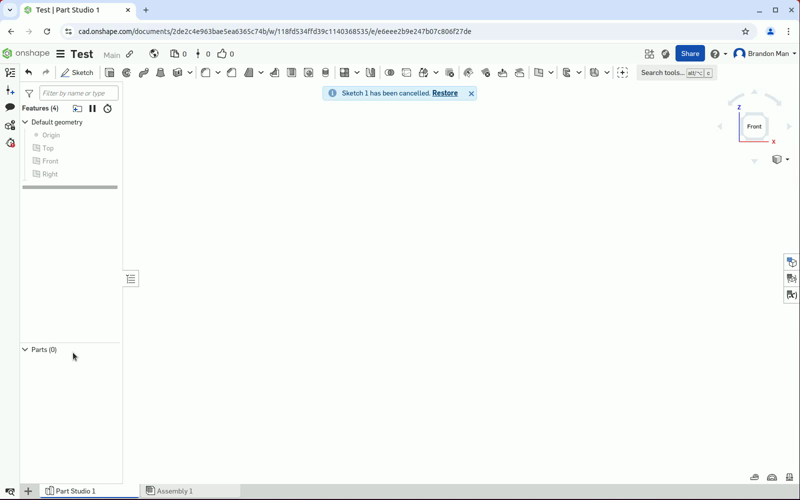
key_up(shift)
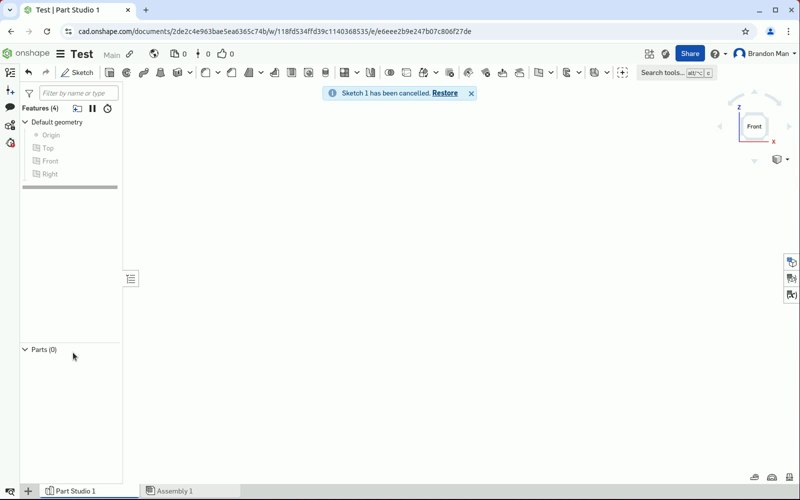
mouse_move(73, 352)
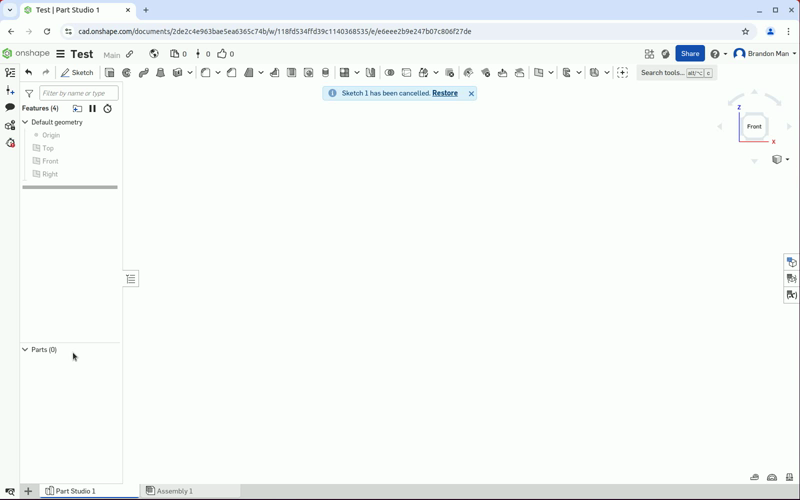
key(shift+y)
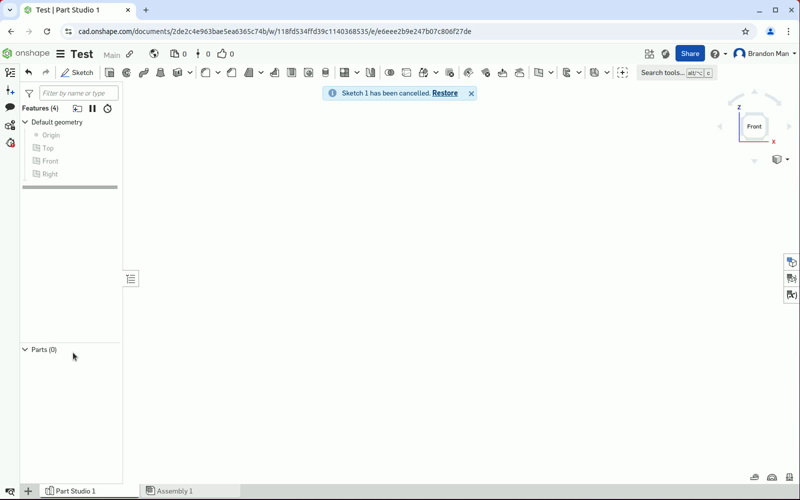
key(shift+s)
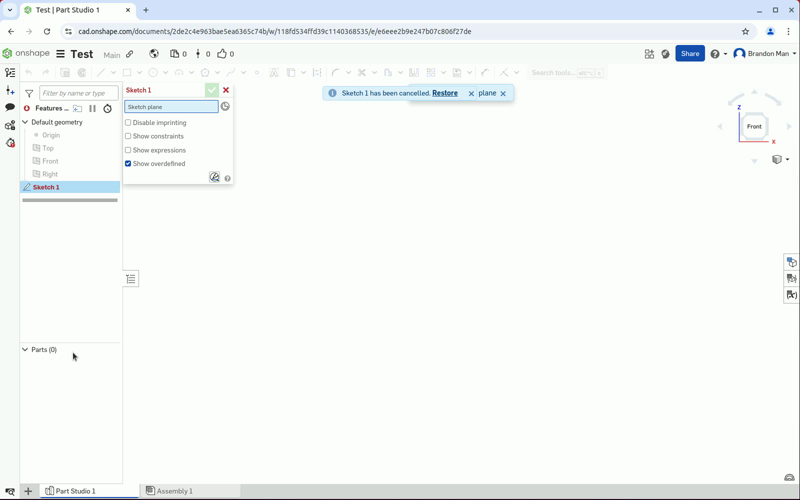
mouse_move(73, 163)
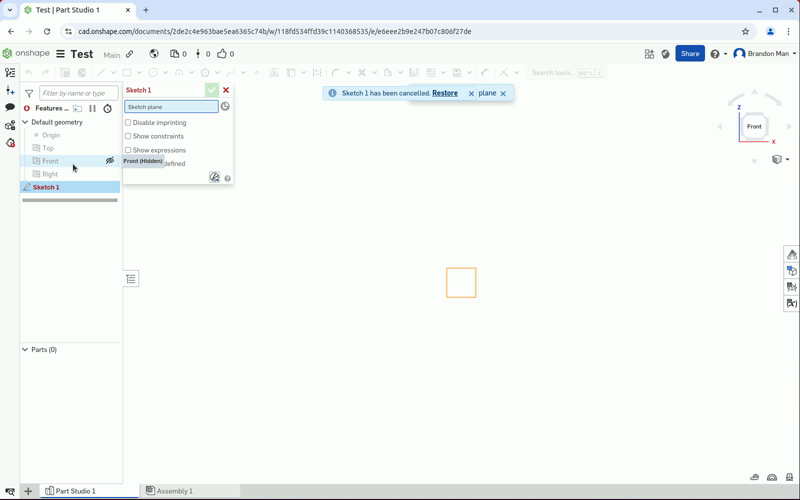
click(73, 163)
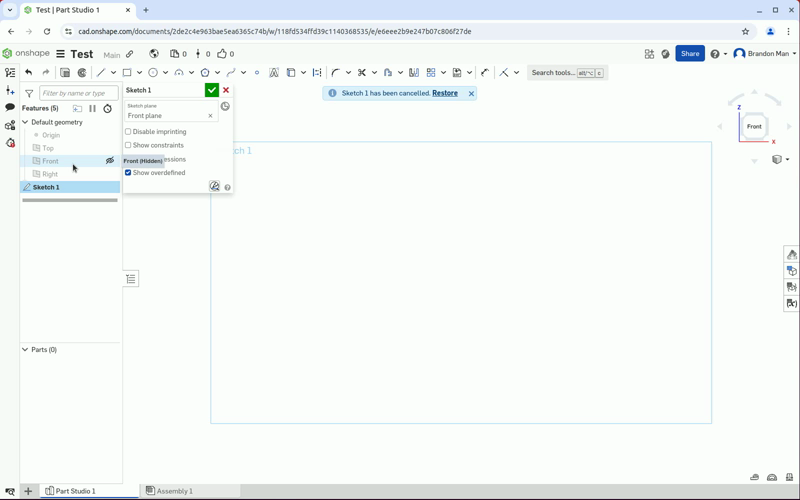
mouse_move(73, 352)
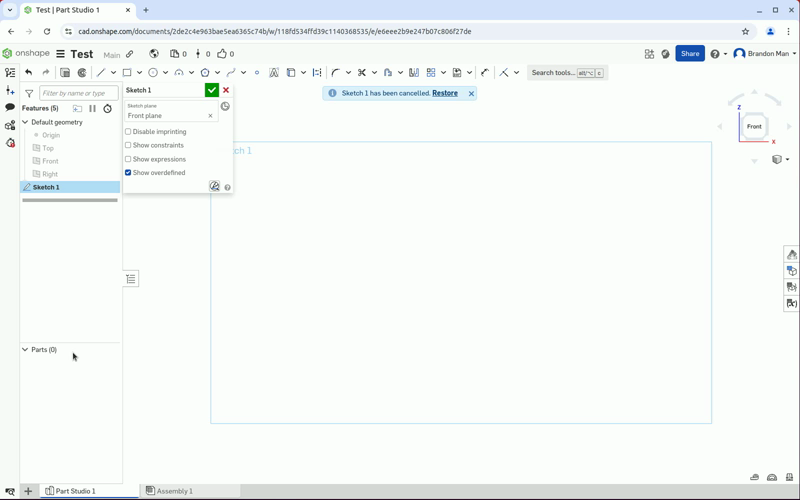
key(y)
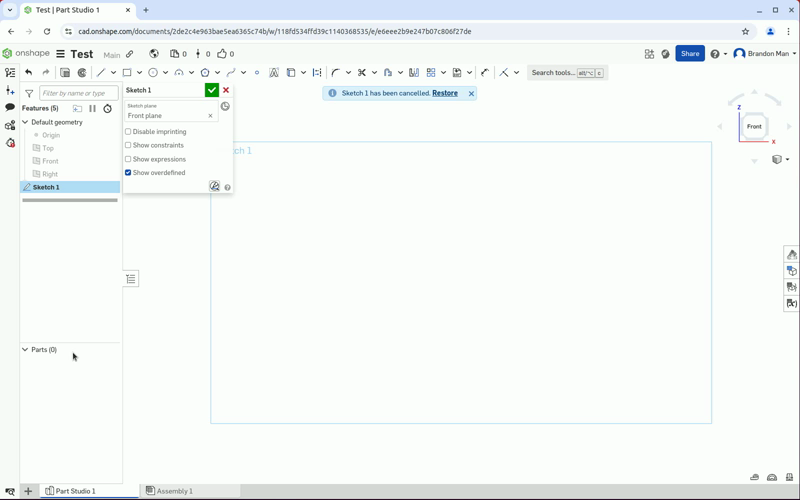
key(l)
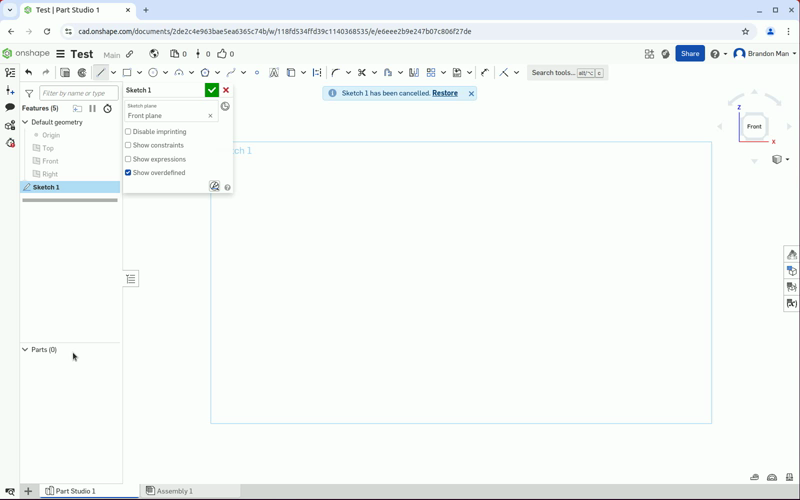
key_down(shift)
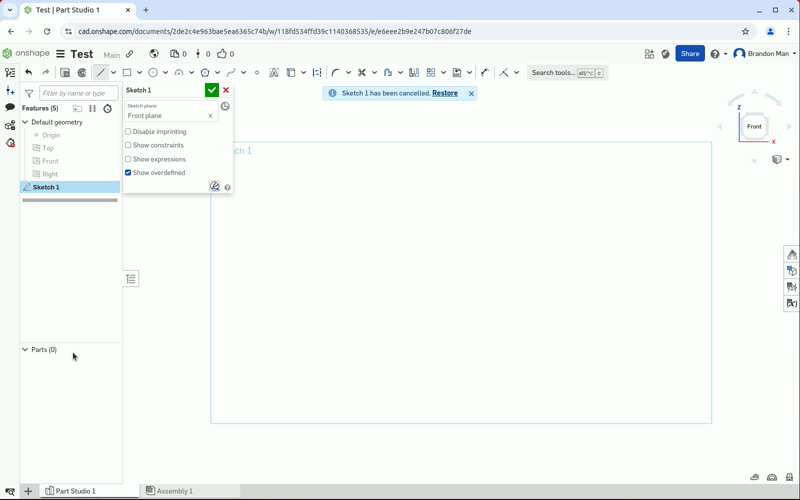
mouse_move(384, 359)
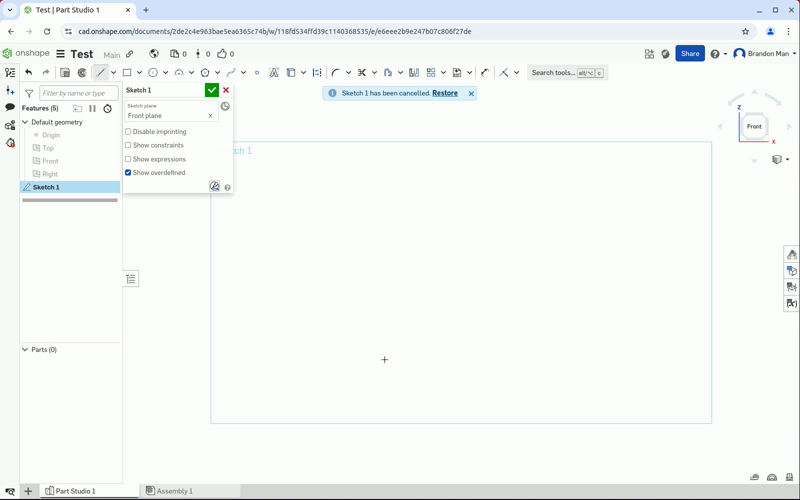
click(384, 359)
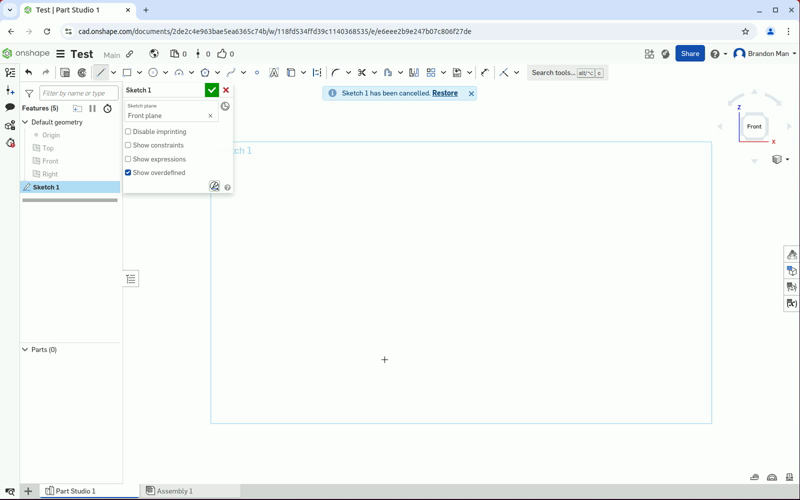
key_up(shift)
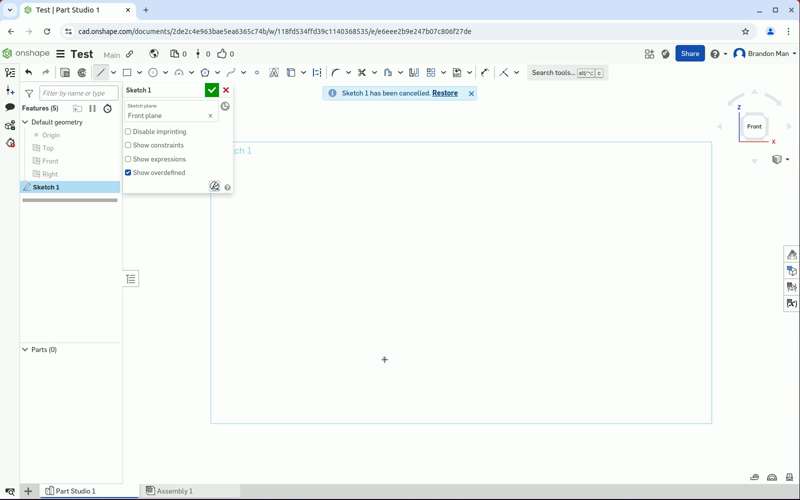
key_down(shift)
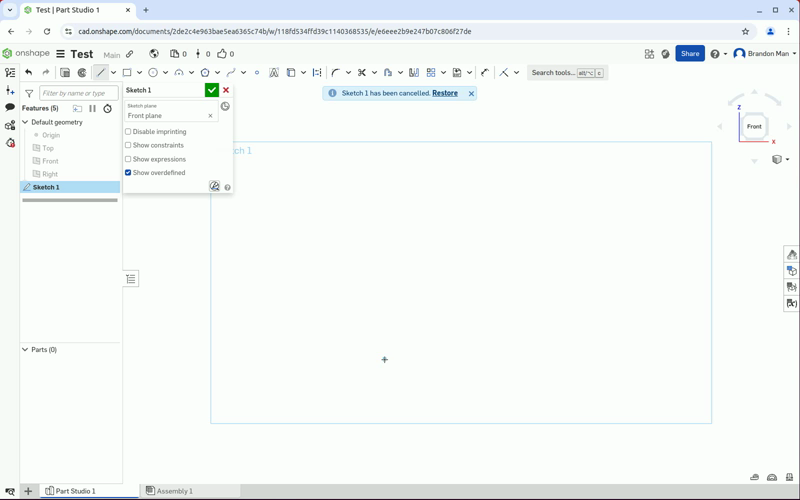
mouse_move(535, 359)
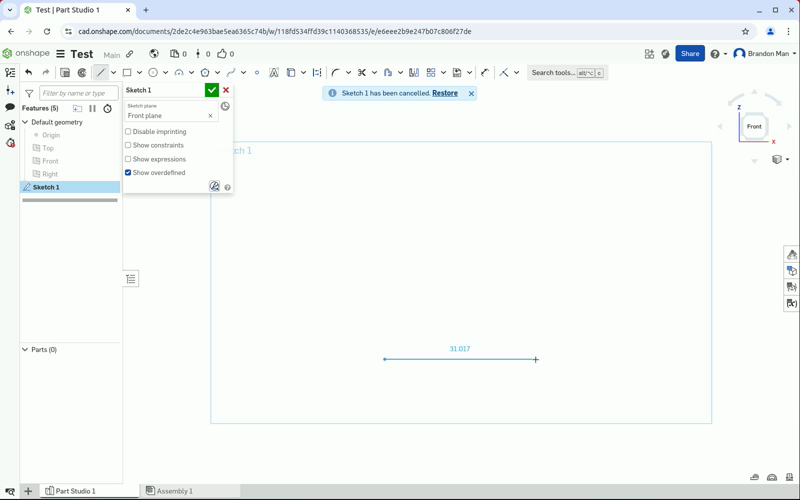
click(535, 359)
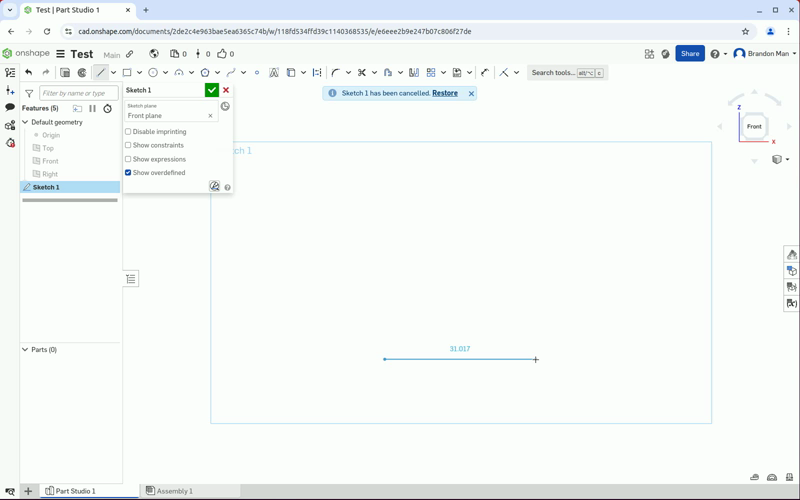
key_up(shift)
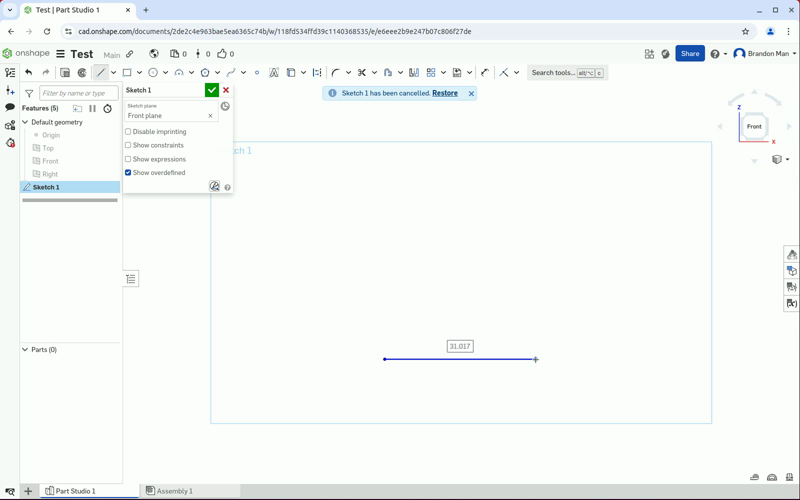
key_down(shift)
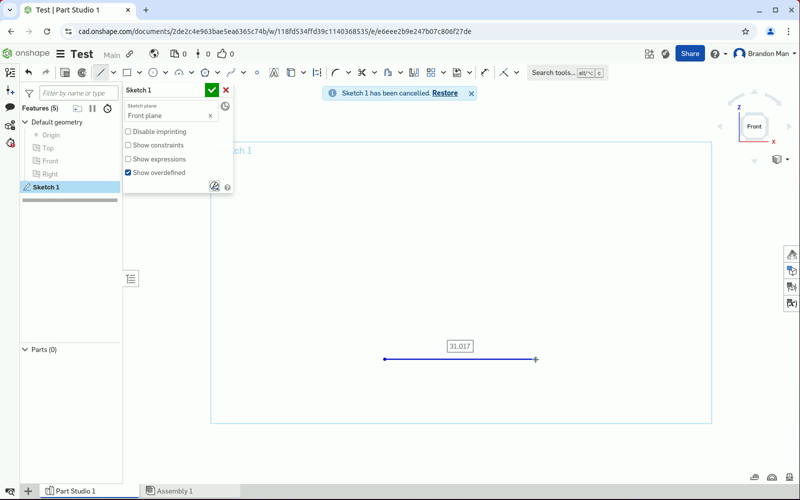
mouse_move(535, 208)
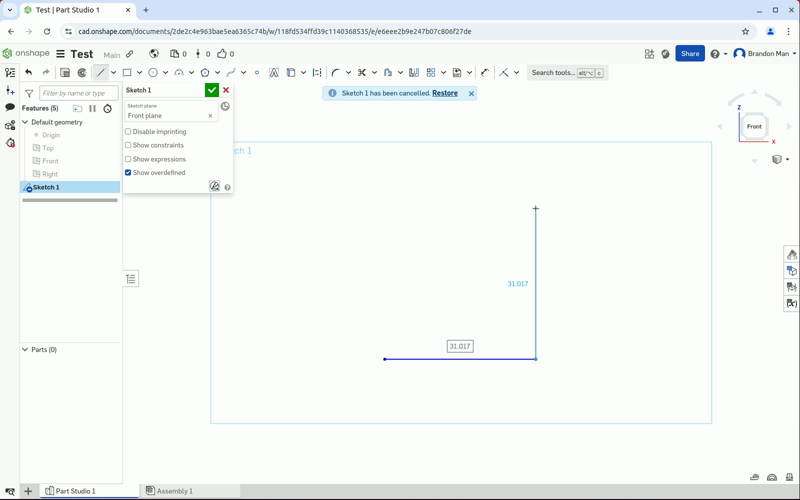
click(535, 208)
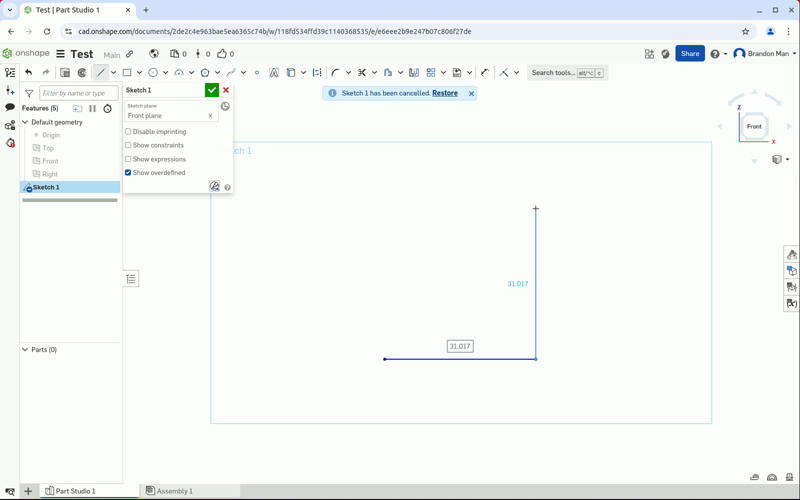
key_up(shift)
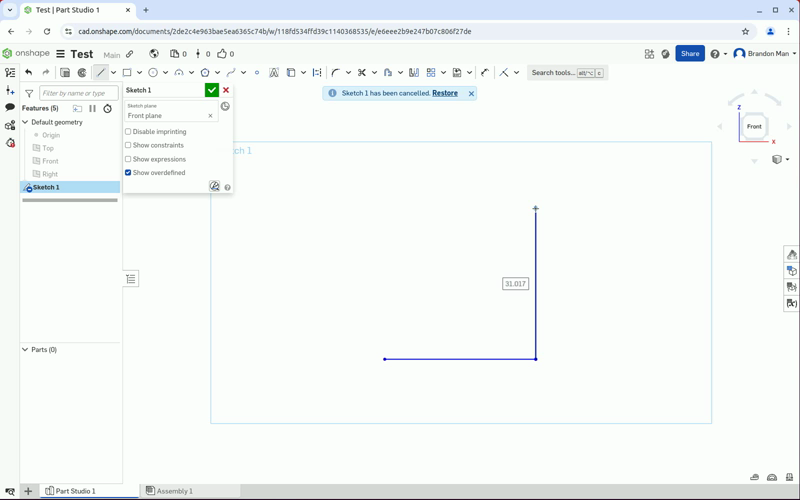
key_down(shift)
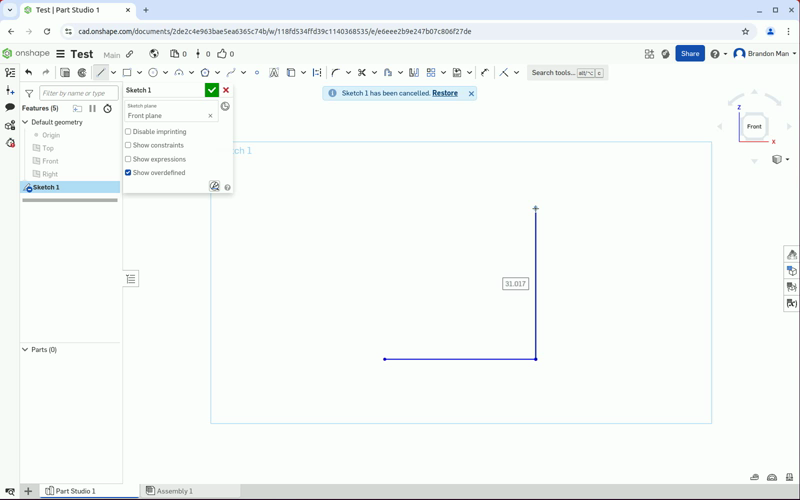
mouse_move(384, 208)
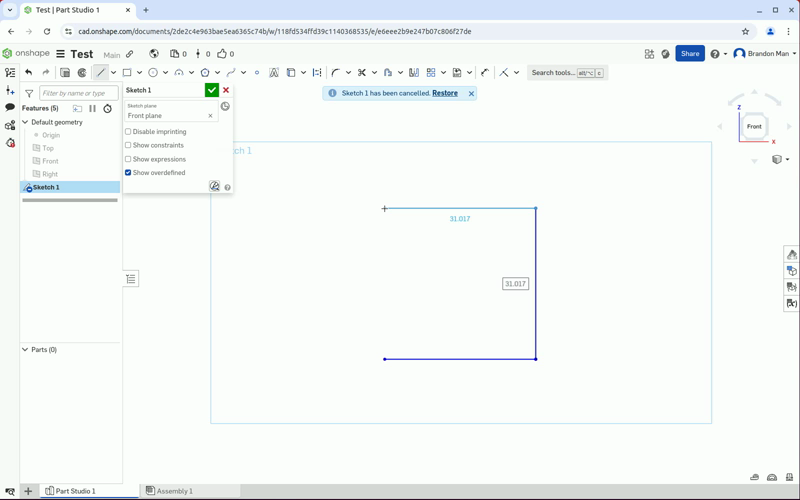
click(384, 208)
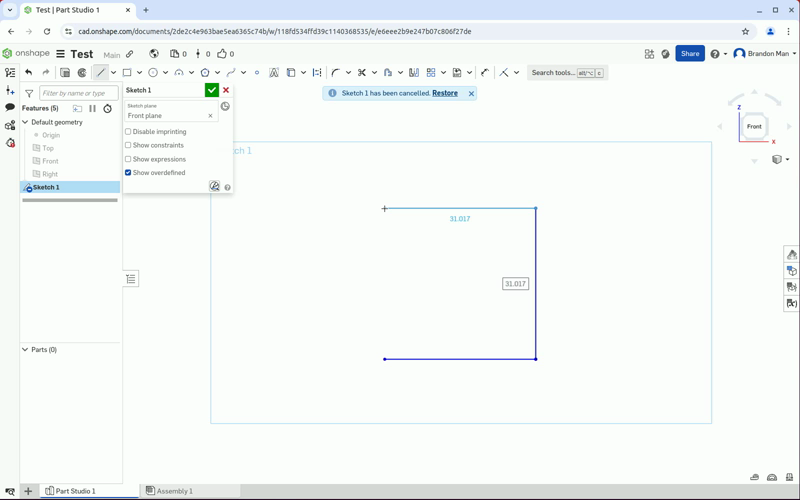
key_up(shift)
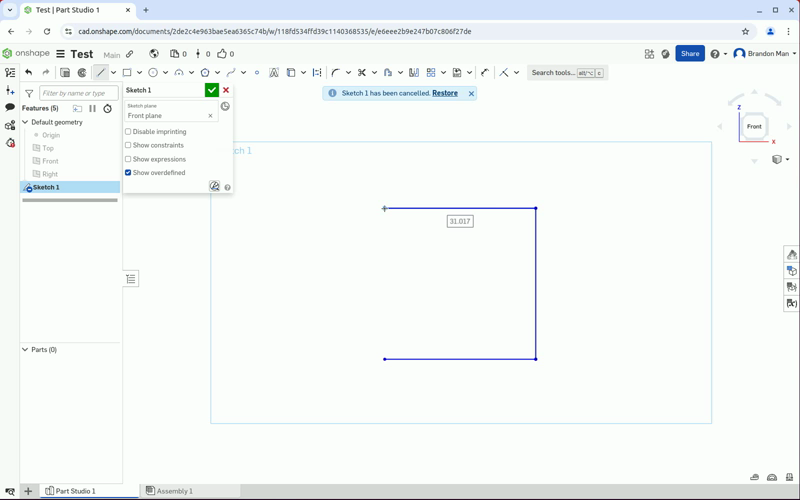
key_down(shift)
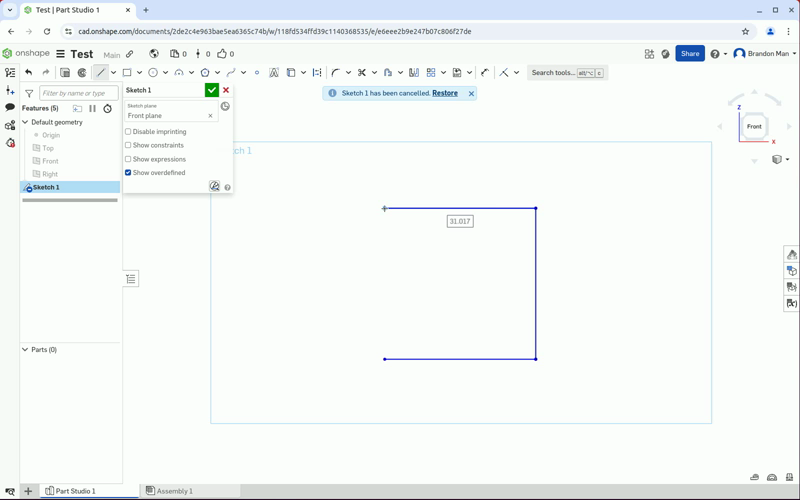
mouse_move(384, 359)
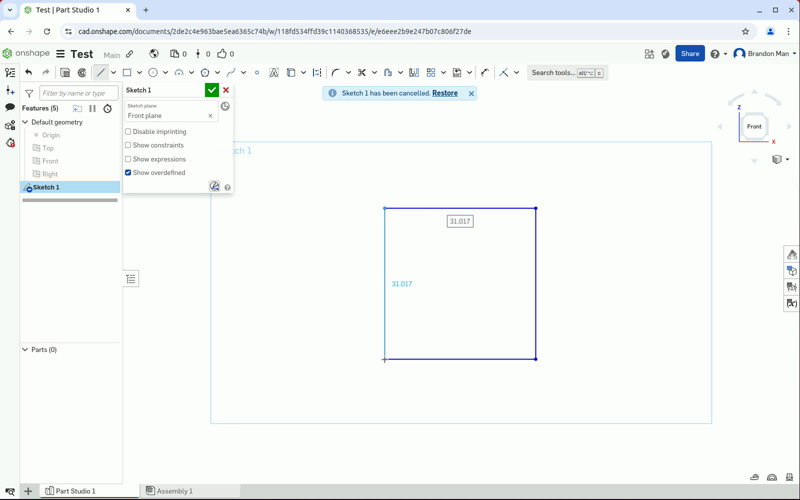
key_up(shift)
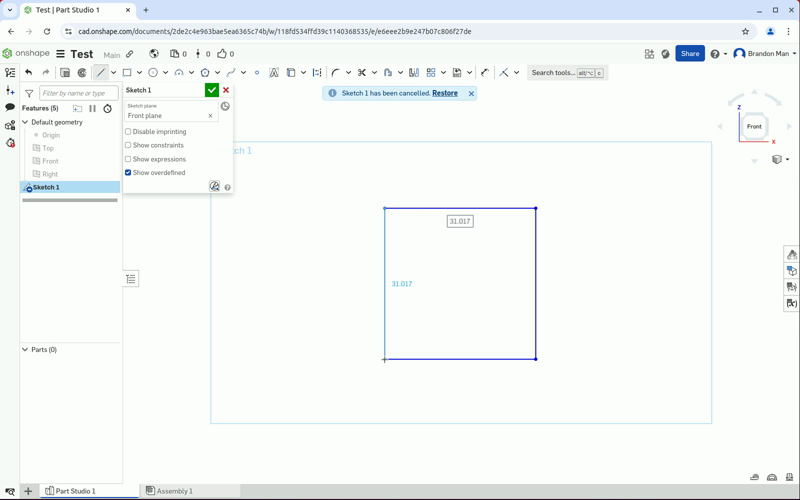
click(384, 359)
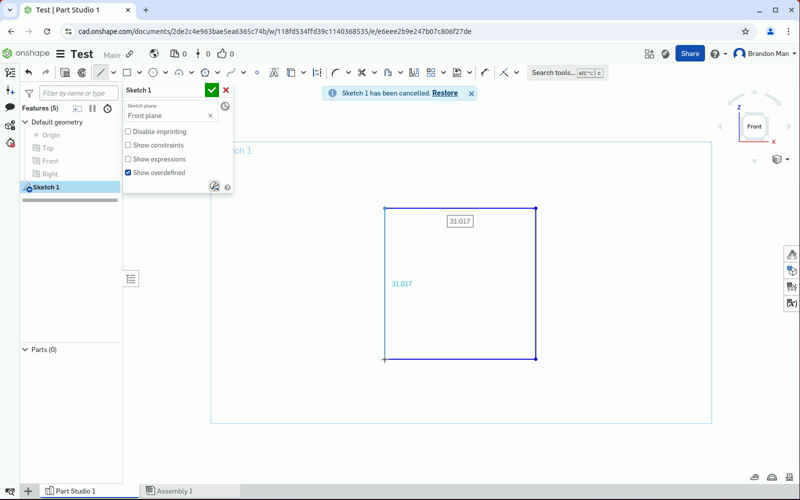
key(esc)
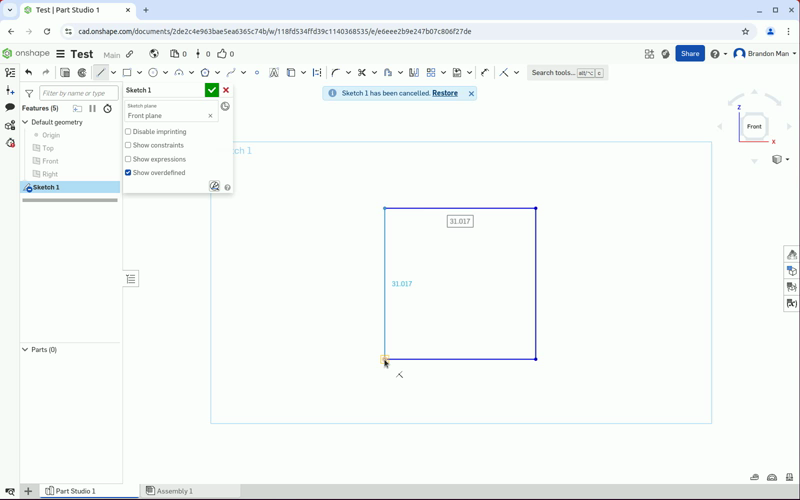
key(c)
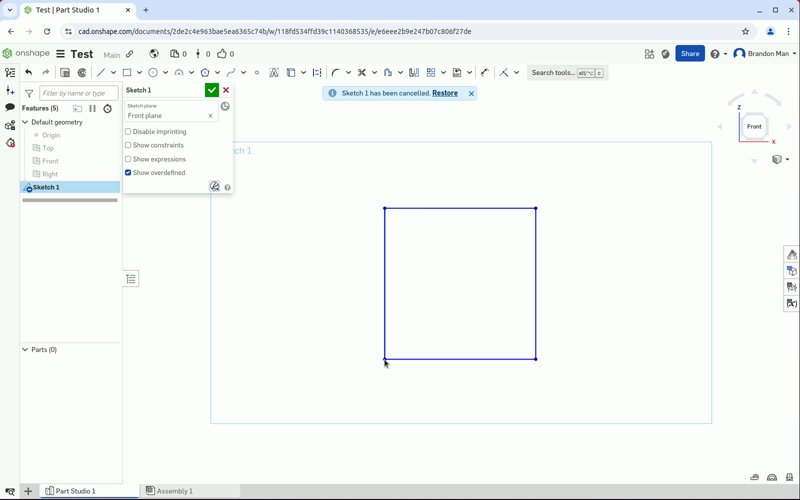
key_down(shift)
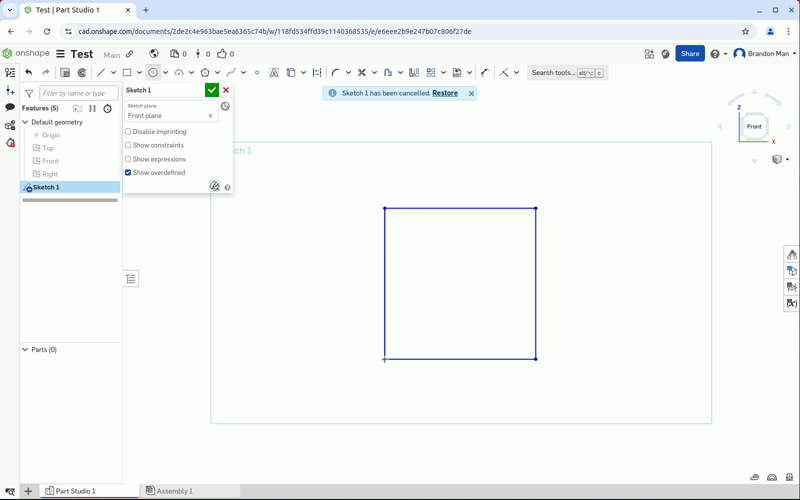
mouse_move(460, 282)
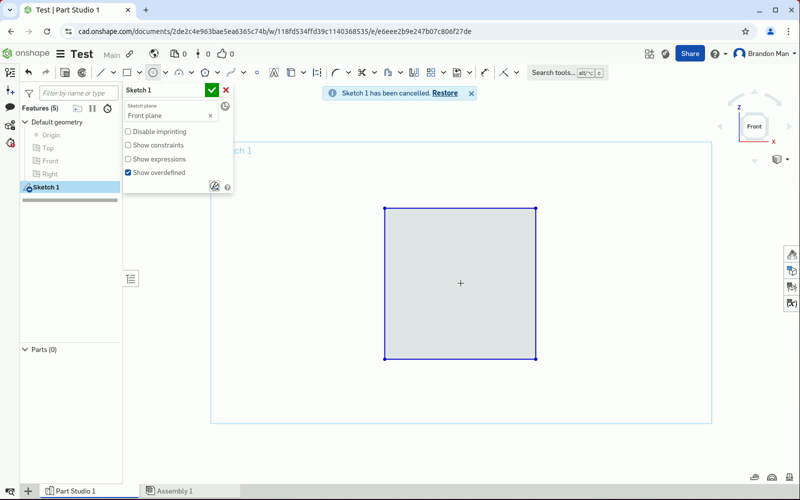
click(460, 282)
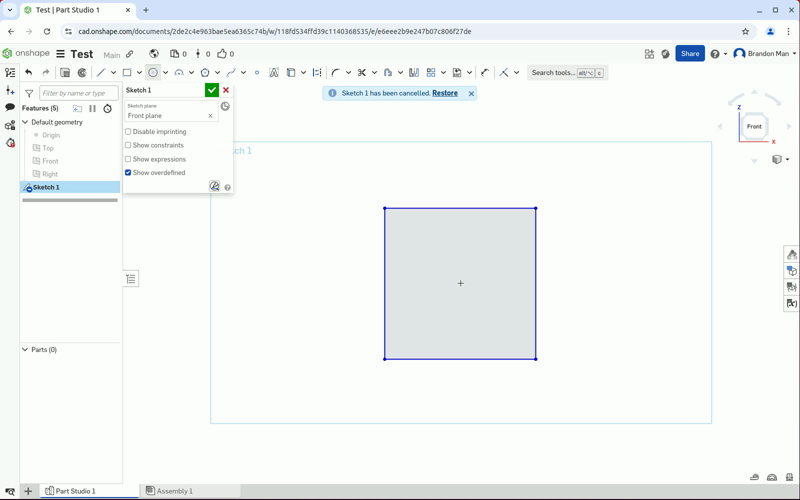
key_up(shift)
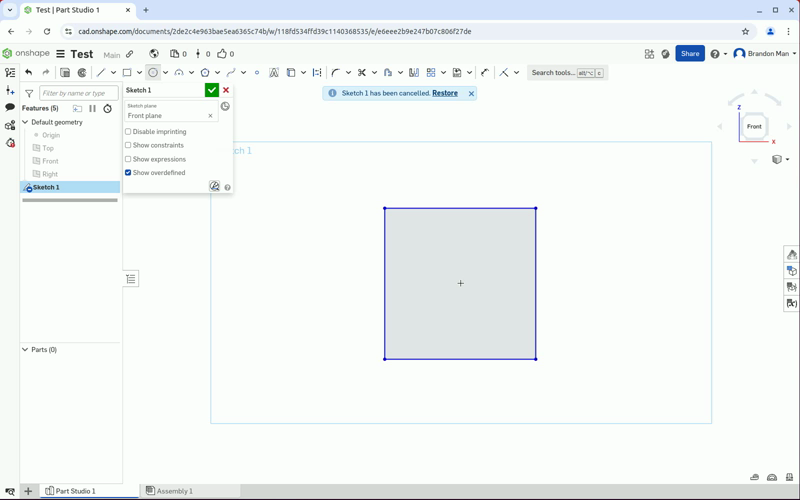
mouse_move(510, 282)
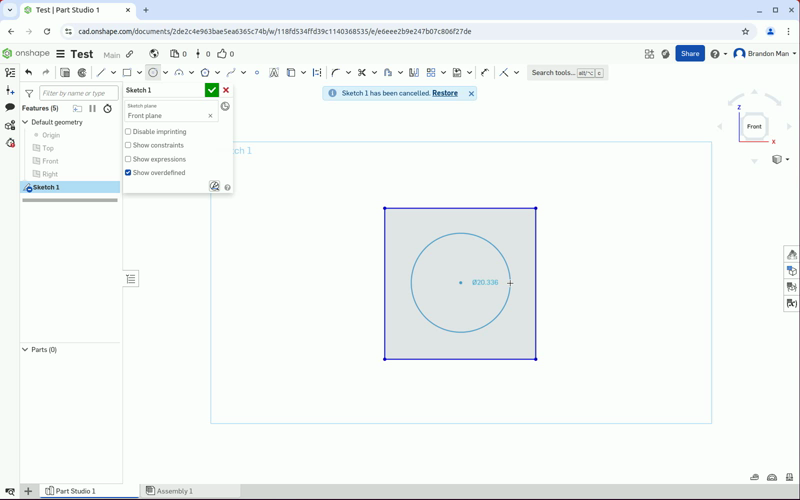
click(510, 282)
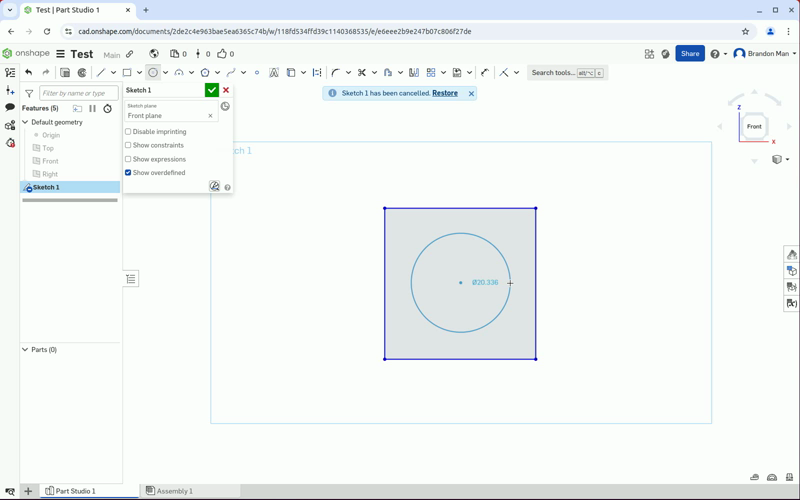
key(esc)
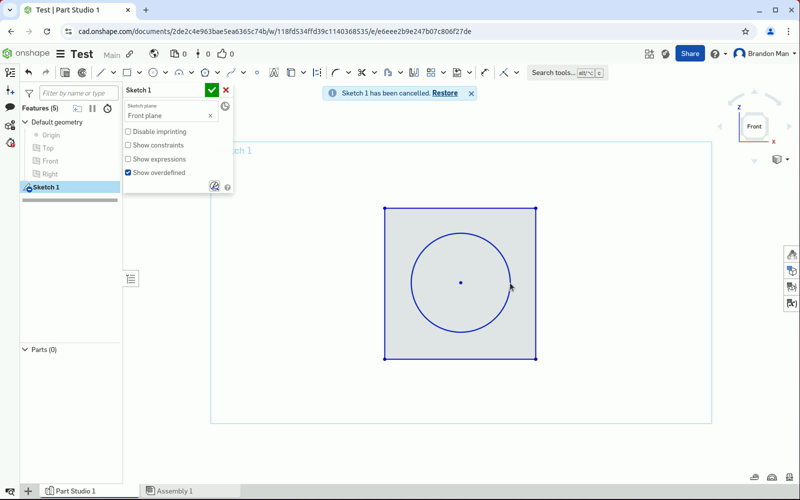
mouse_move(399, 236)
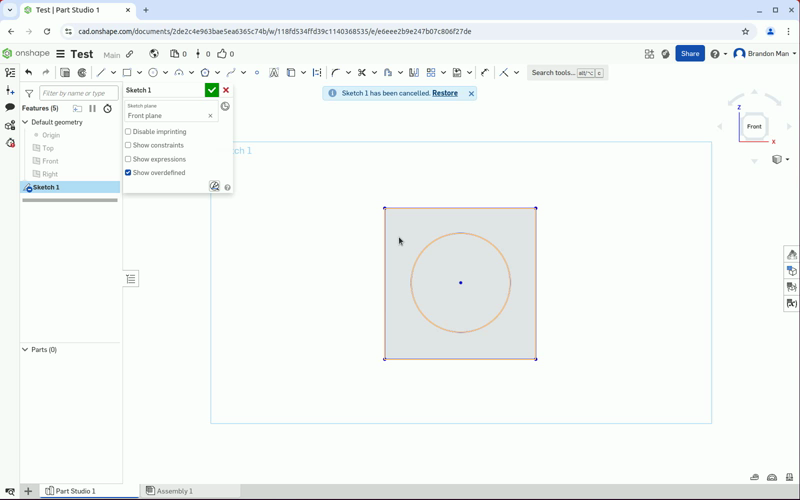
click(399, 236)
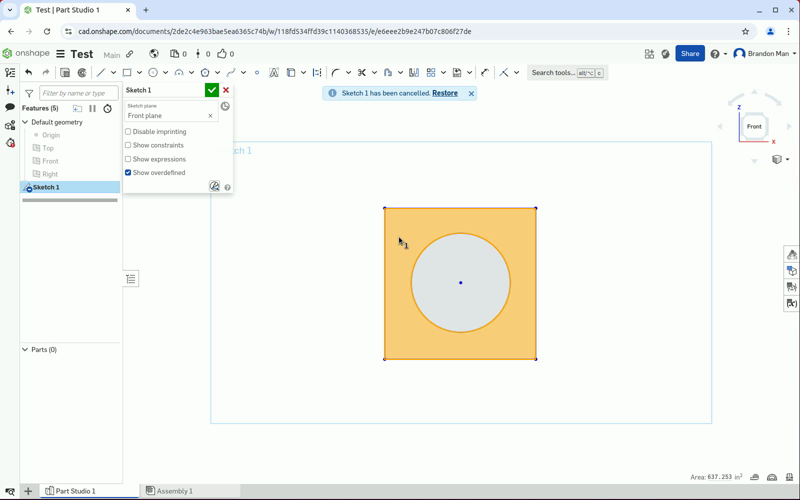
mouse_move(73, 352)
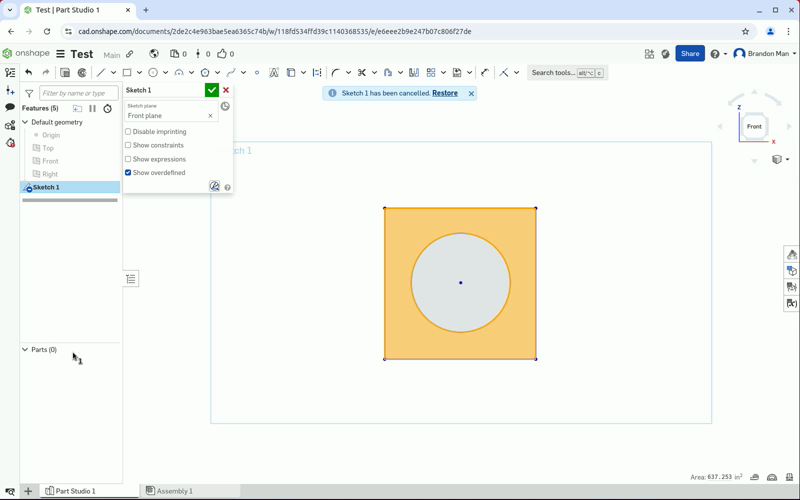
key(shift+y)
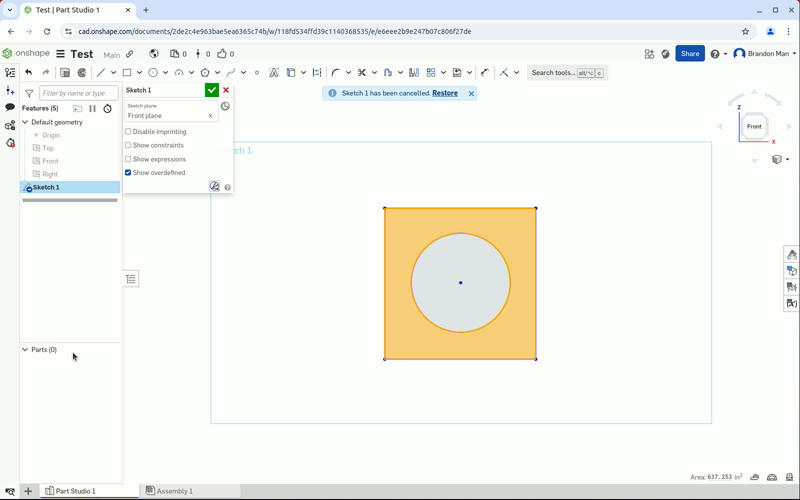
key(shift+e)
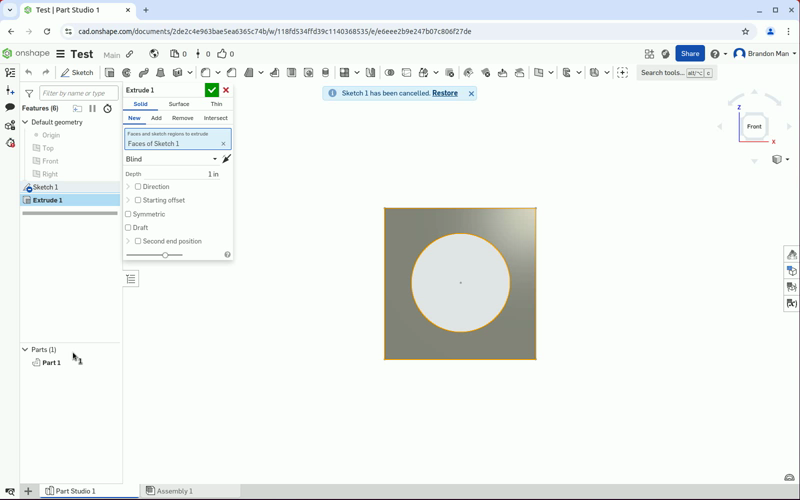
mouse_move(143, 106)
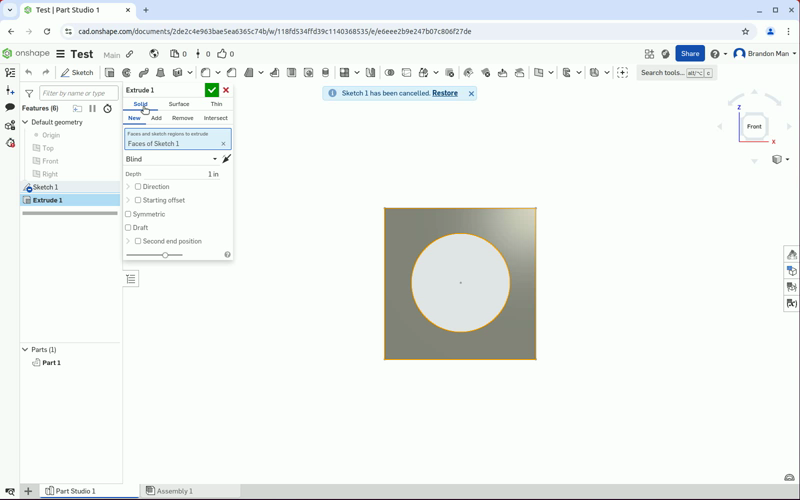
click(143, 106)
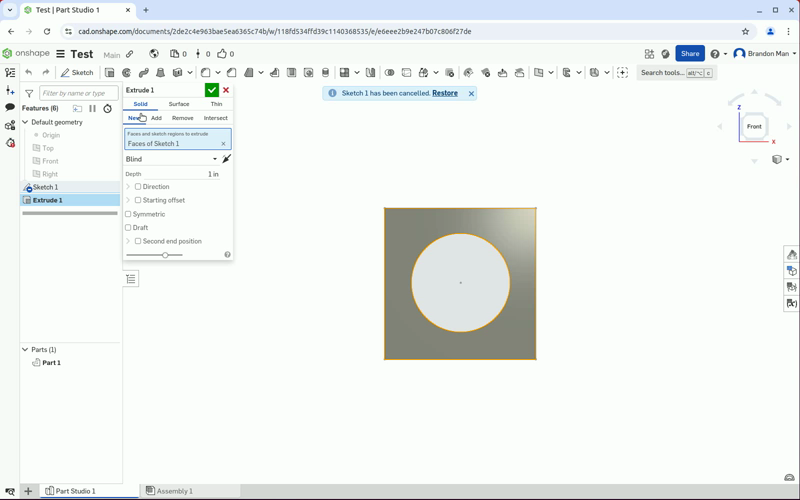
mouse_move(137, 120)
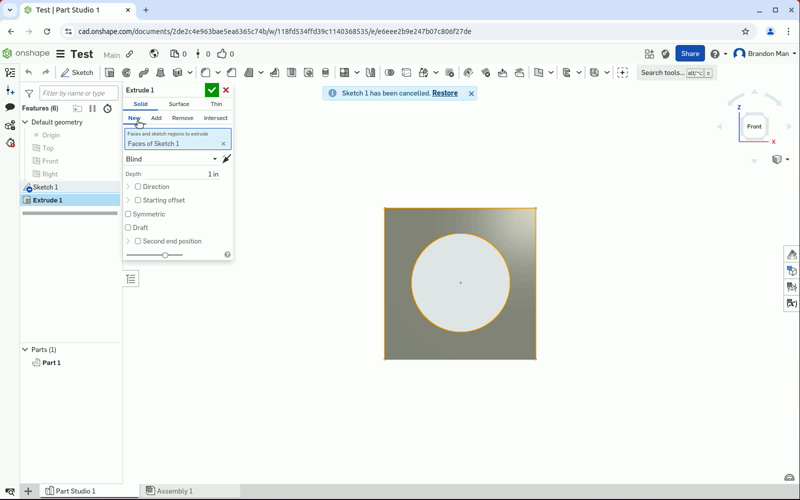
click(137, 120)
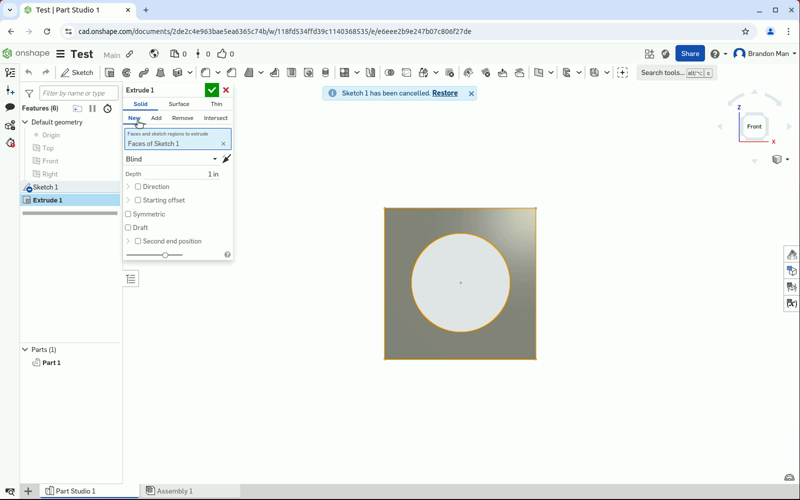
key(tab, 4)
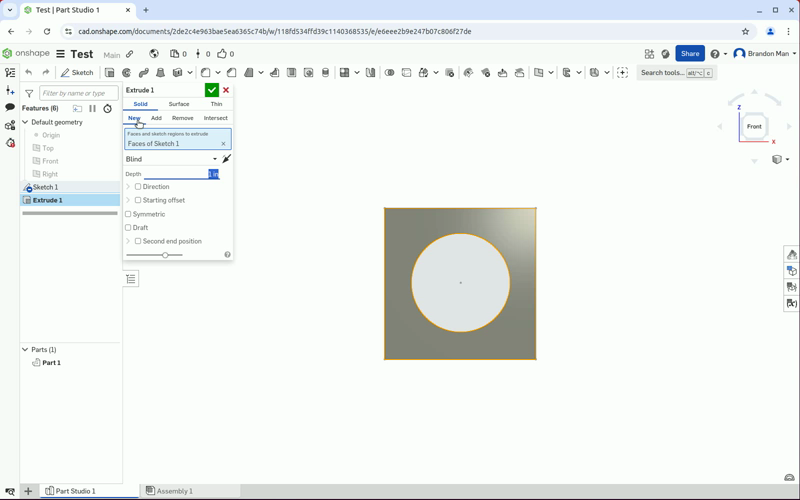
text(2.648)
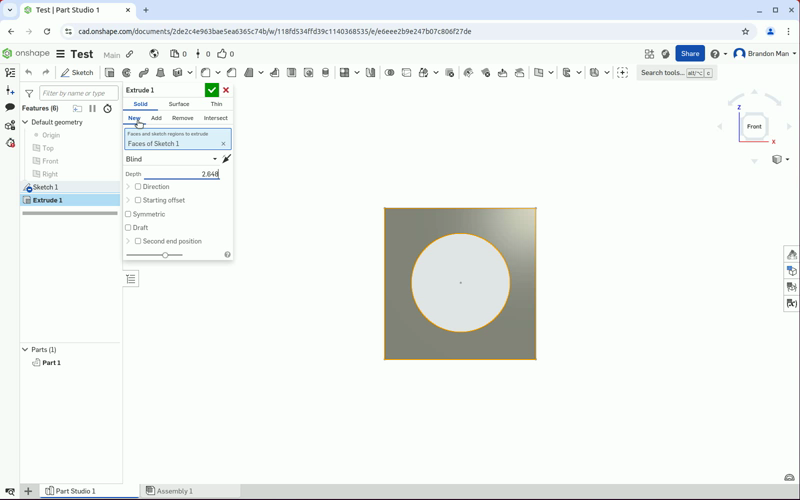
key(enter)
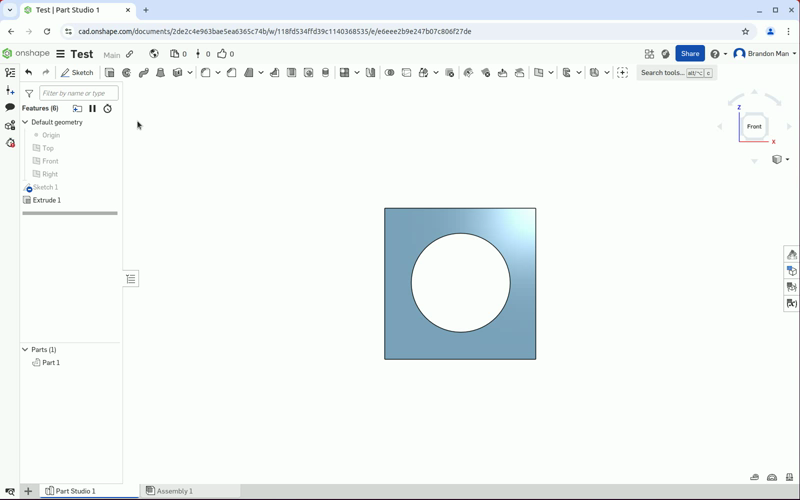
key(shift+h)
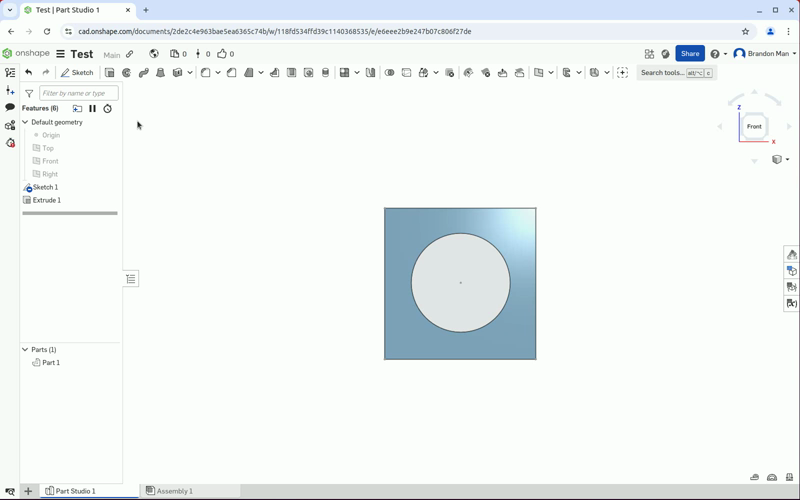
key(shift+h)
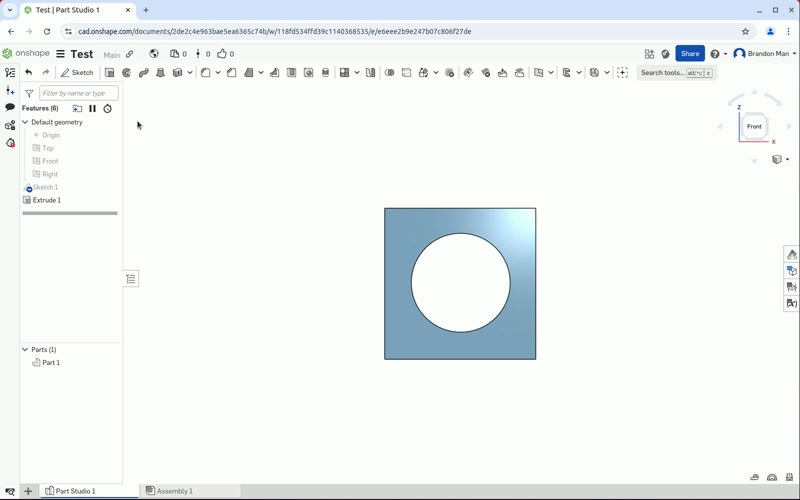
mouse_move(73, 189)
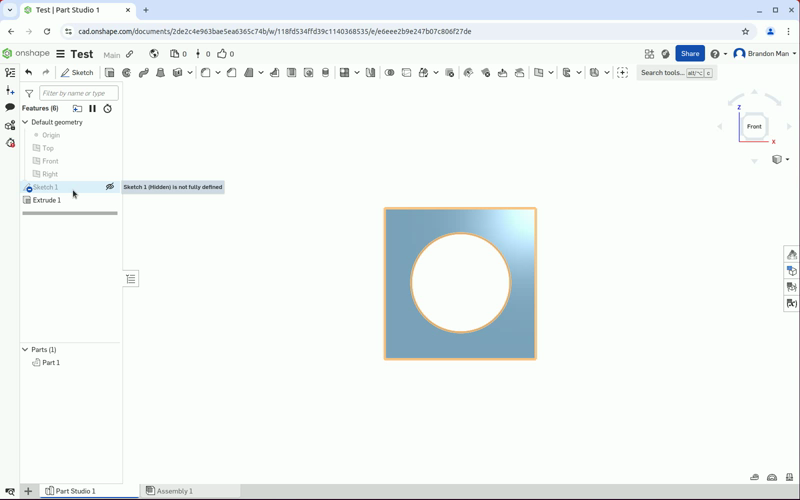
click(73, 189)
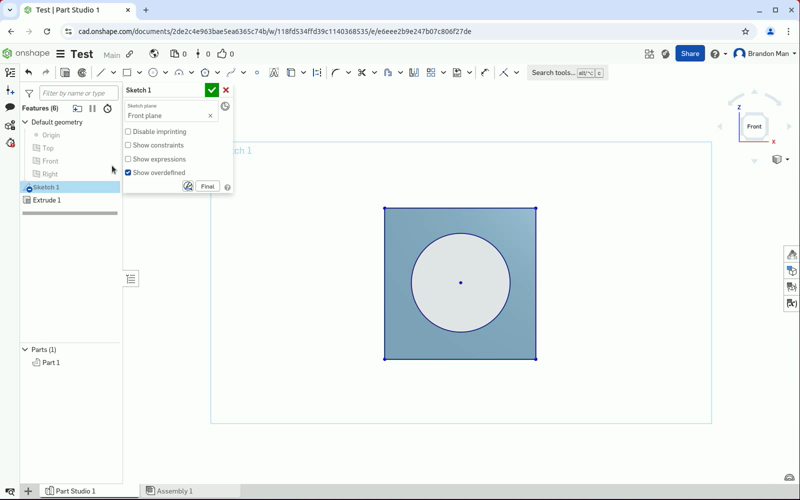
mouse_move(229, 92)
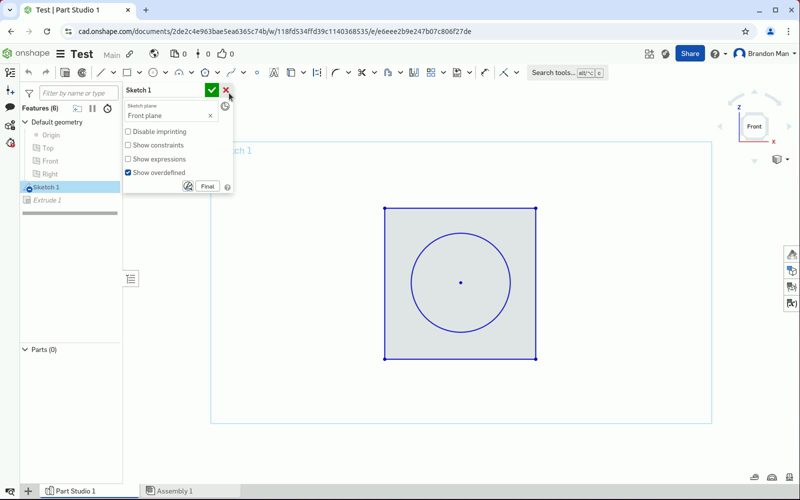
click(229, 92)
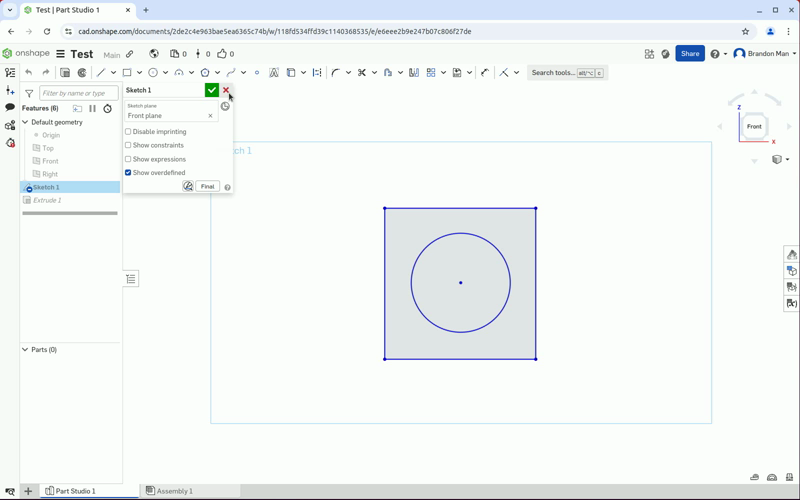
key(shift+s)
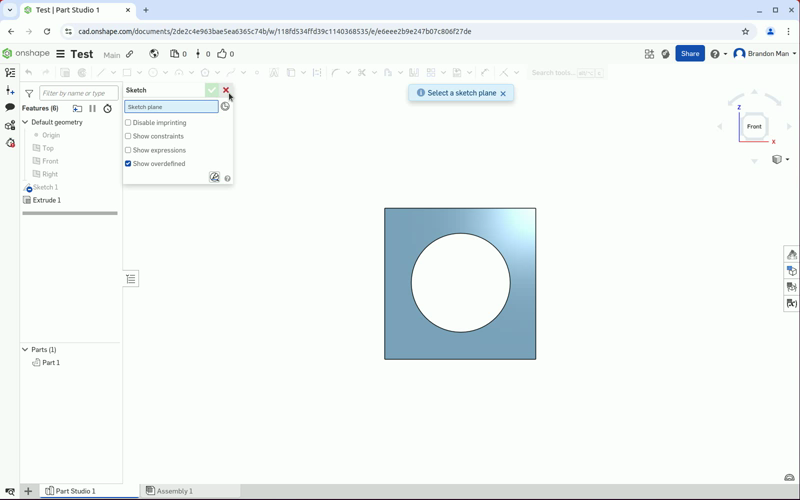
mouse_move(73, 163)
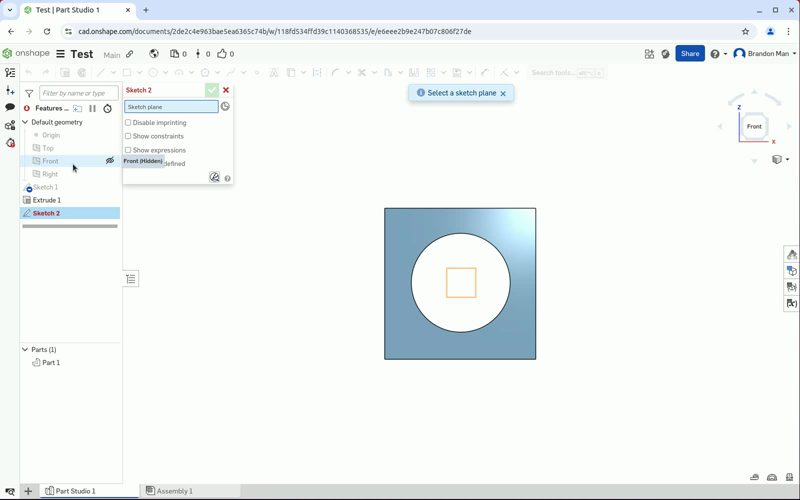
click(73, 163)
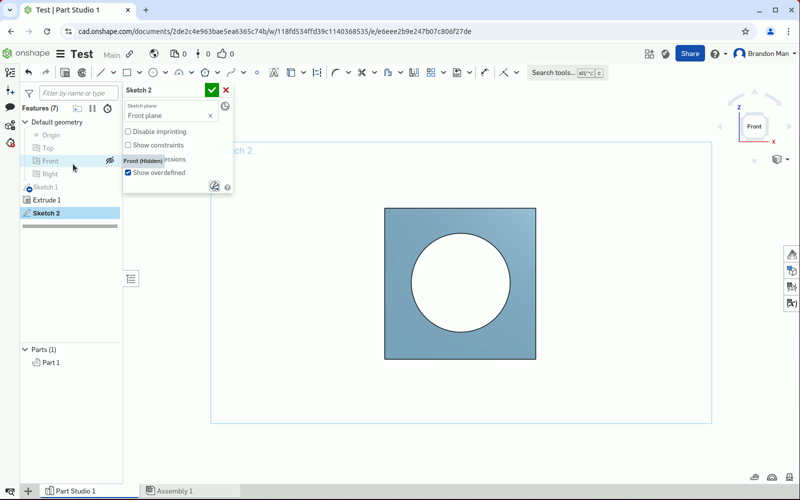
mouse_move(73, 352)
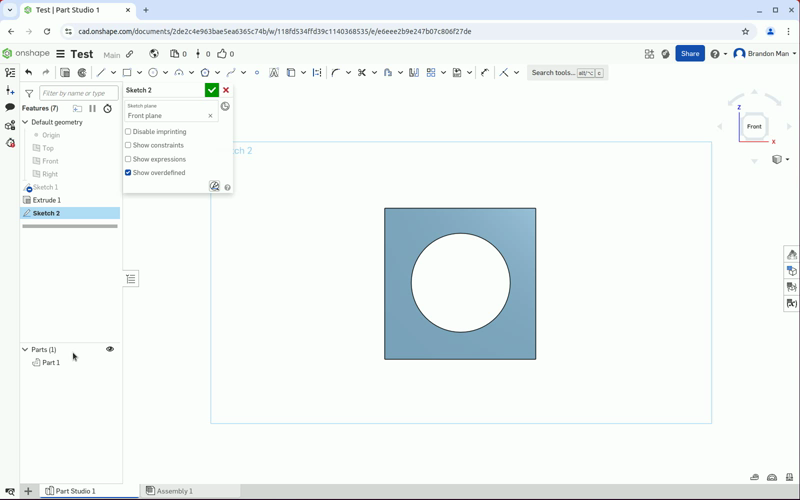
key(y)
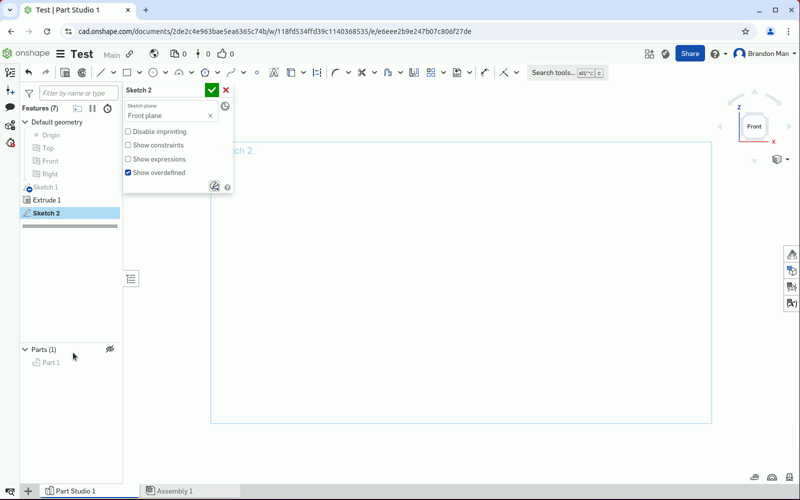
key(c)
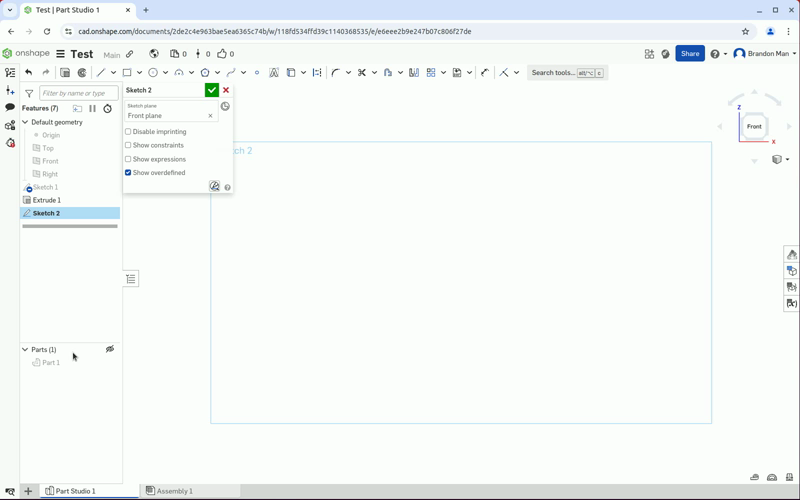
key_down(shift)
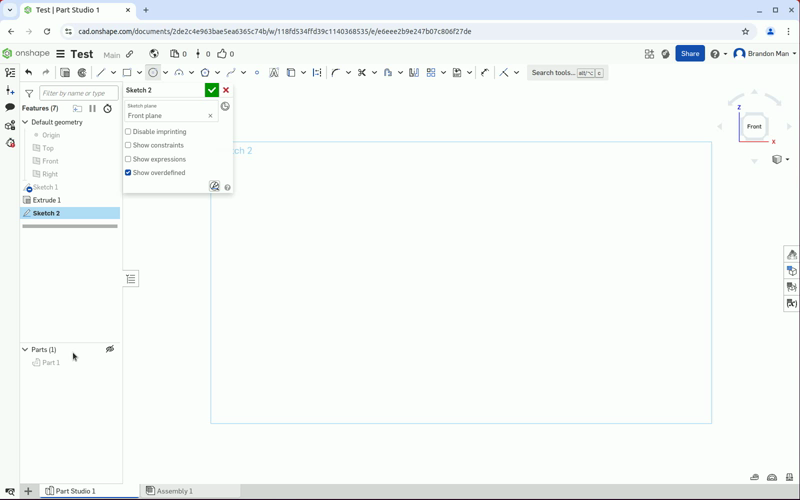
mouse_move(461, 282)
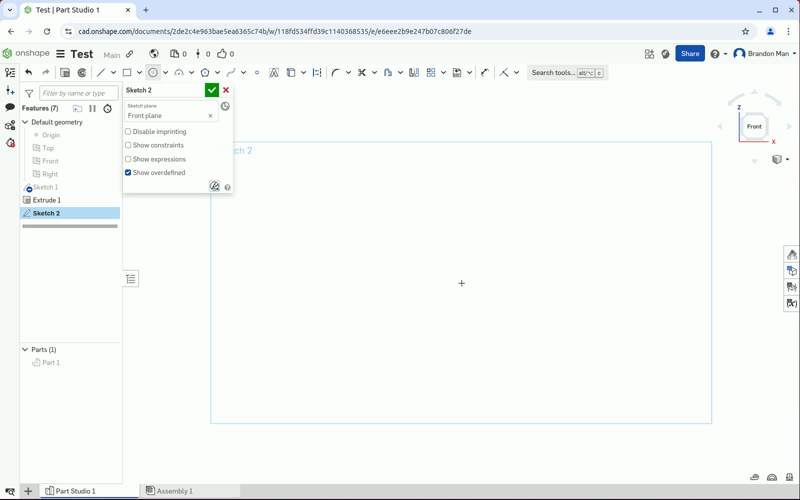
click(461, 282)
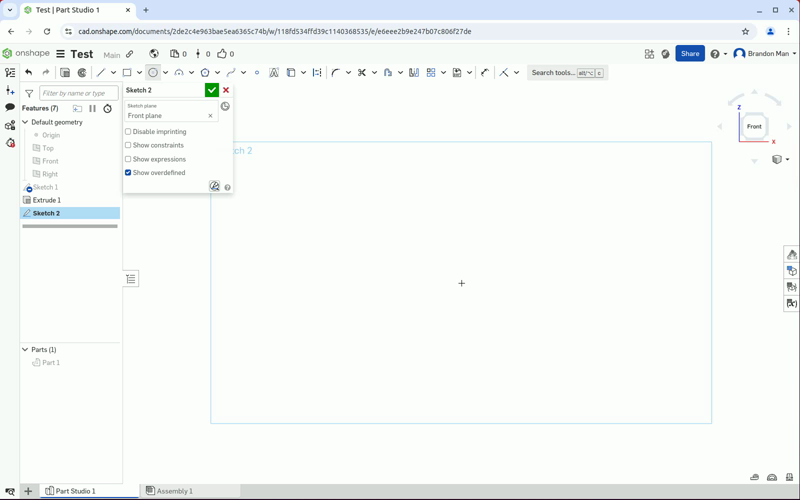
key_up(shift)
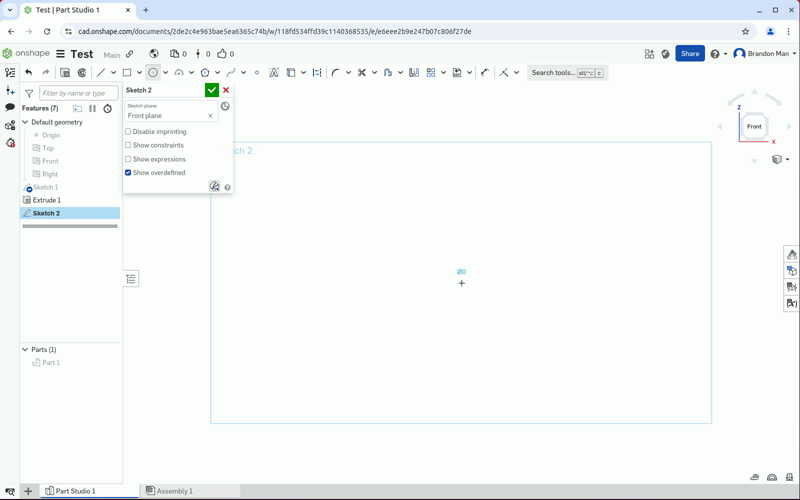
mouse_move(512, 282)
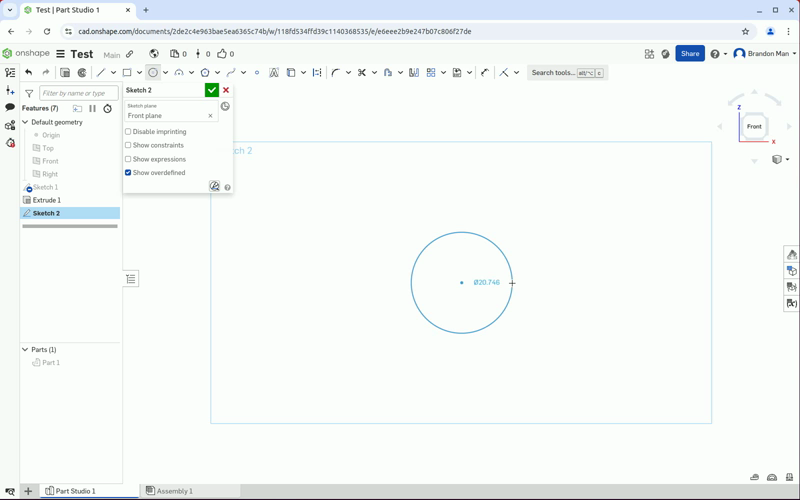
click(512, 282)
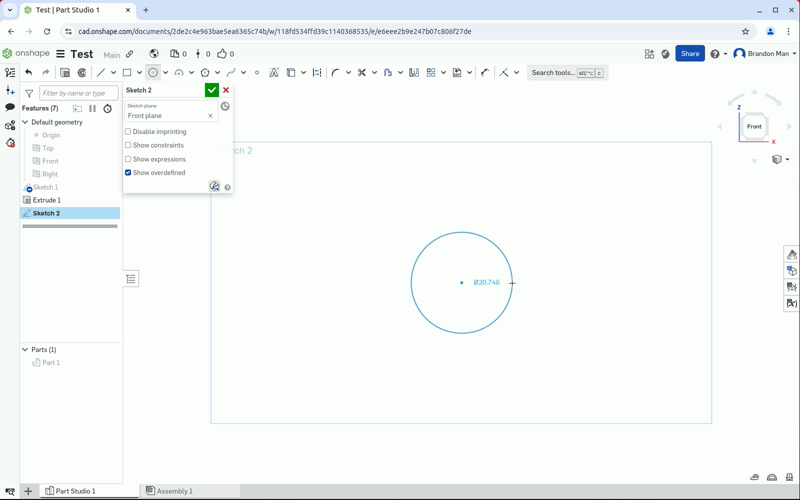
key(esc)
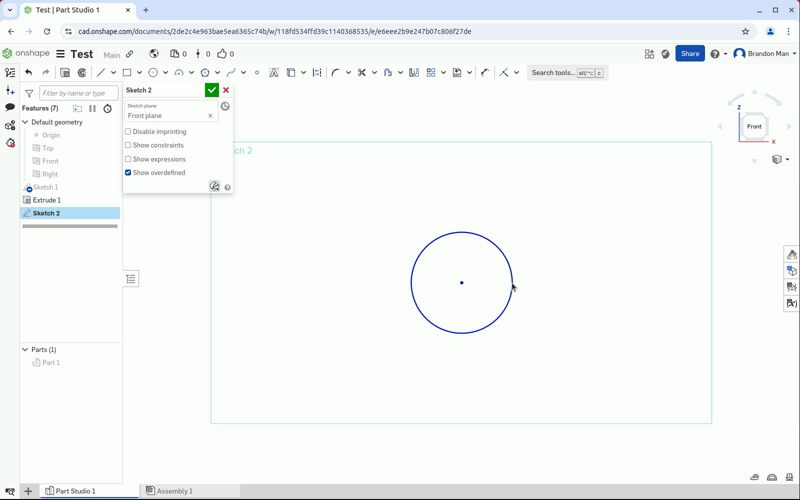
mouse_move(480, 301)
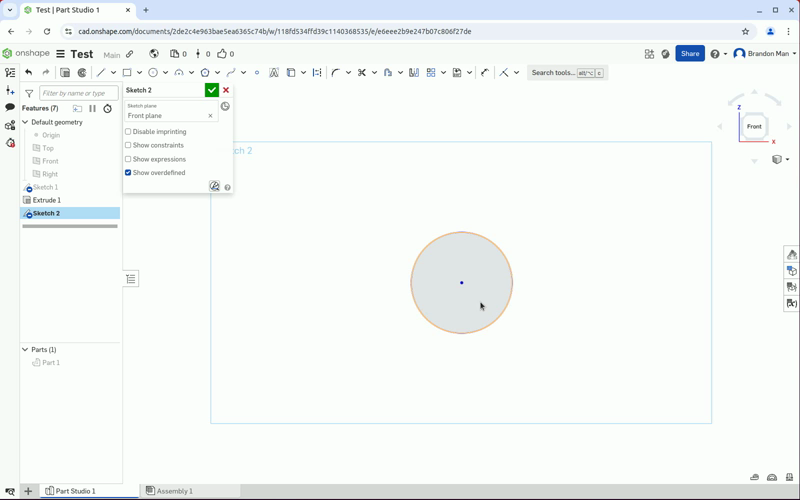
click(480, 301)
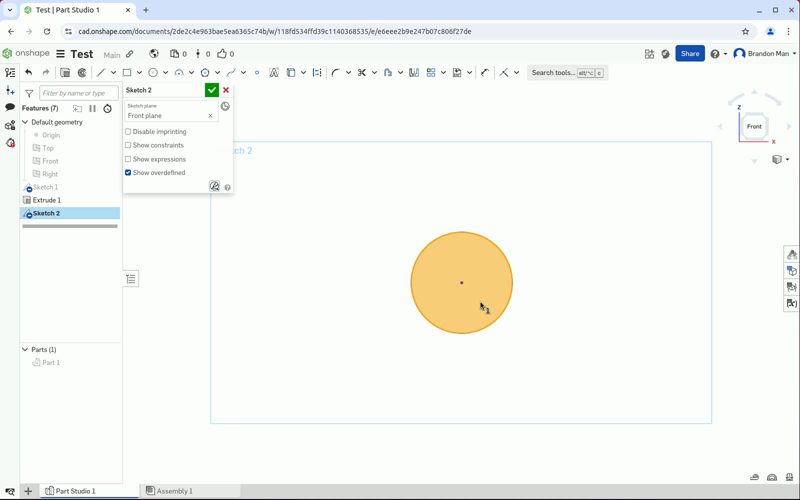
mouse_move(73, 352)
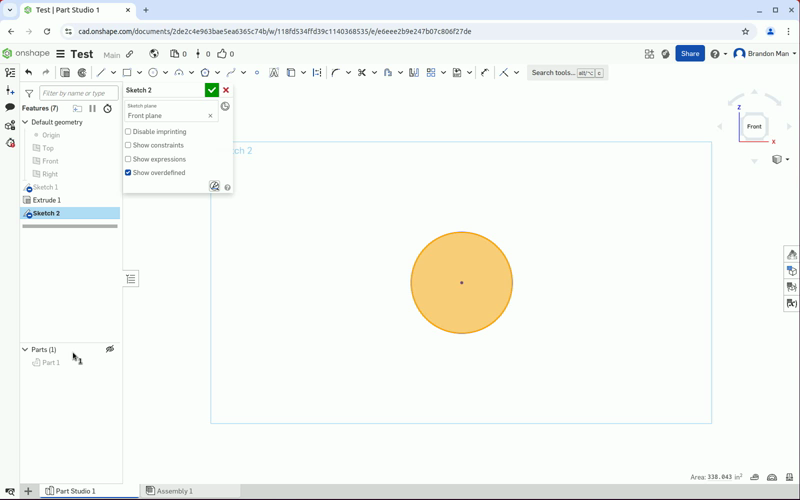
key(shift+y)
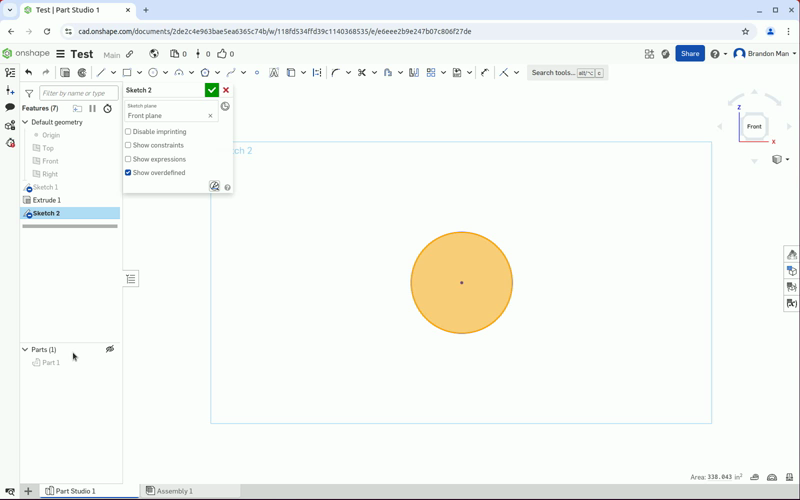
key(shift+e)
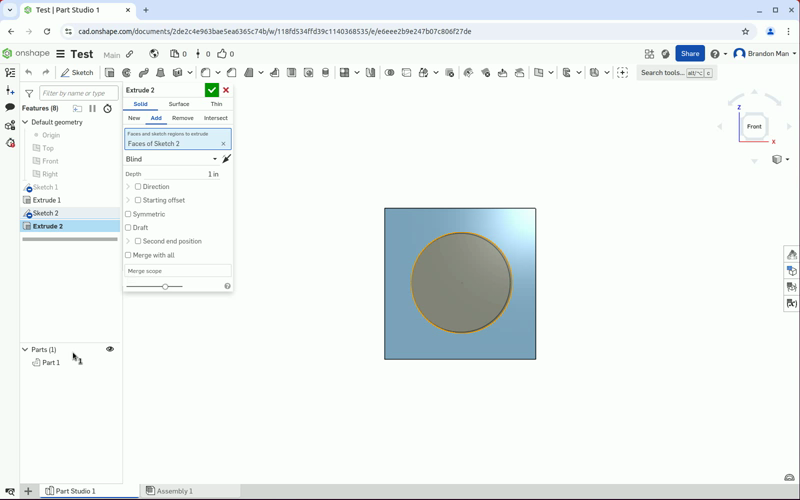
mouse_move(143, 106)
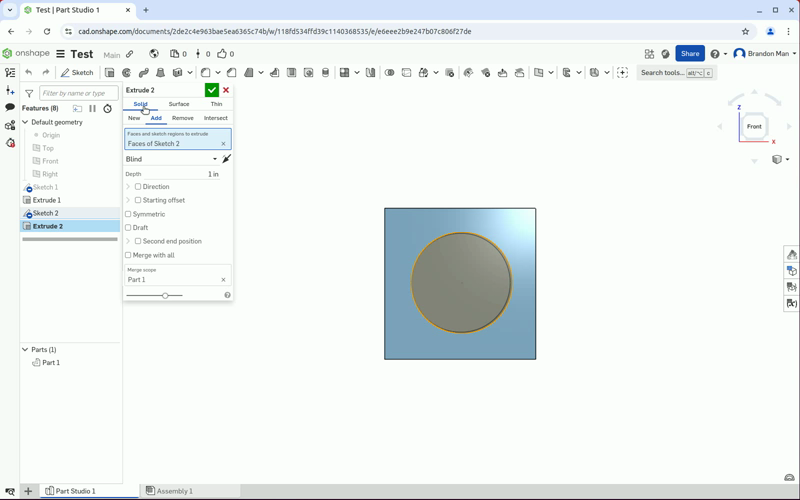
click(143, 106)
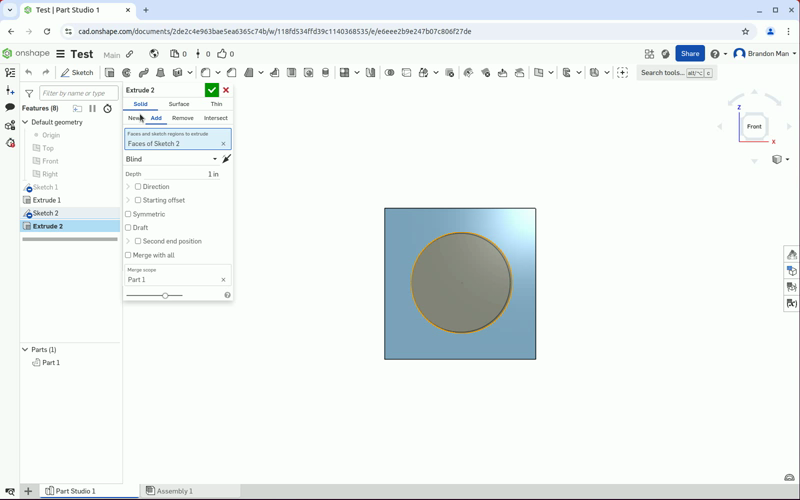
mouse_move(137, 120)
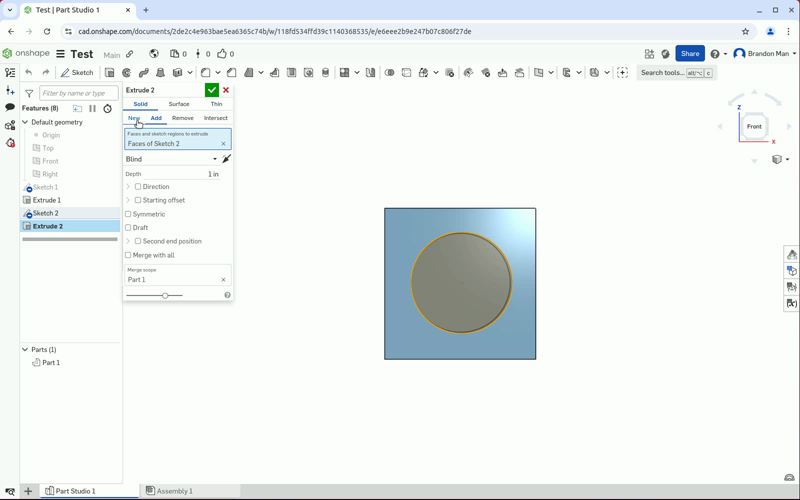
click(137, 120)
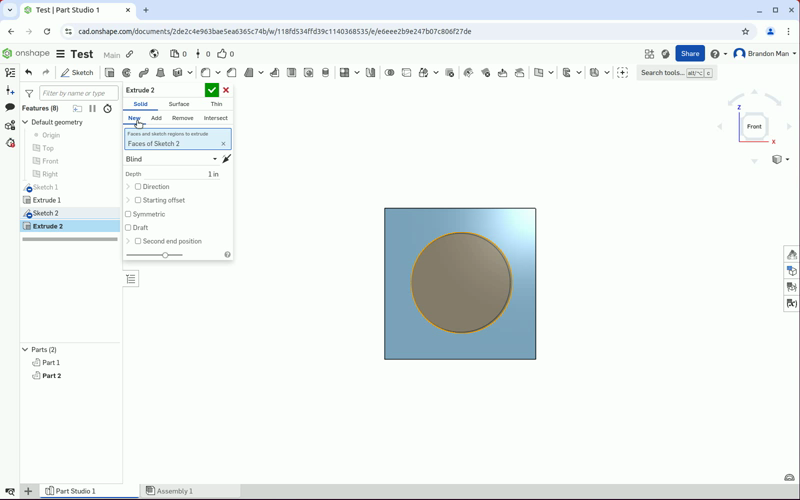
key(tab, 4)
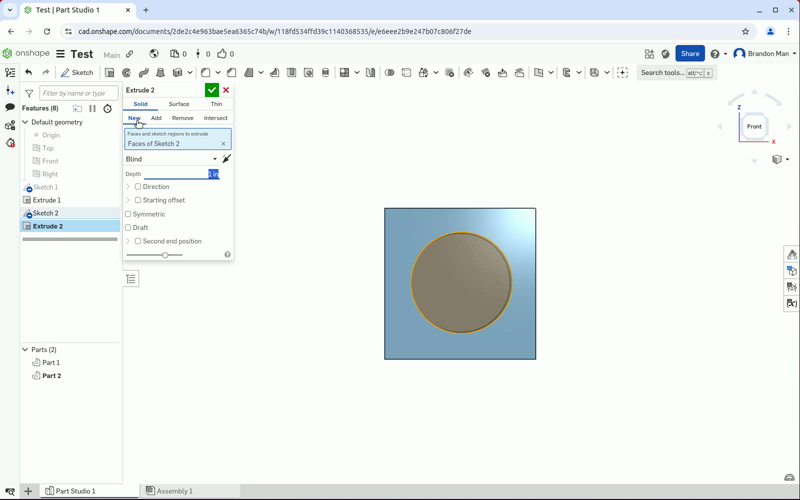
text(14.443)
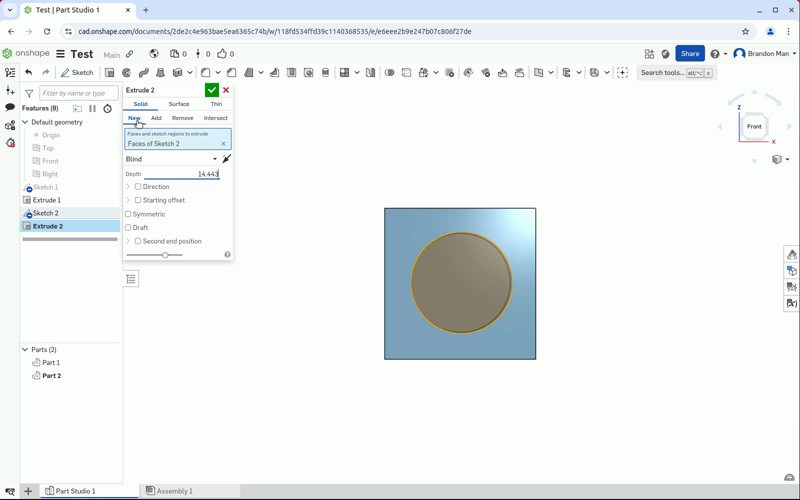
key(tab, 3)
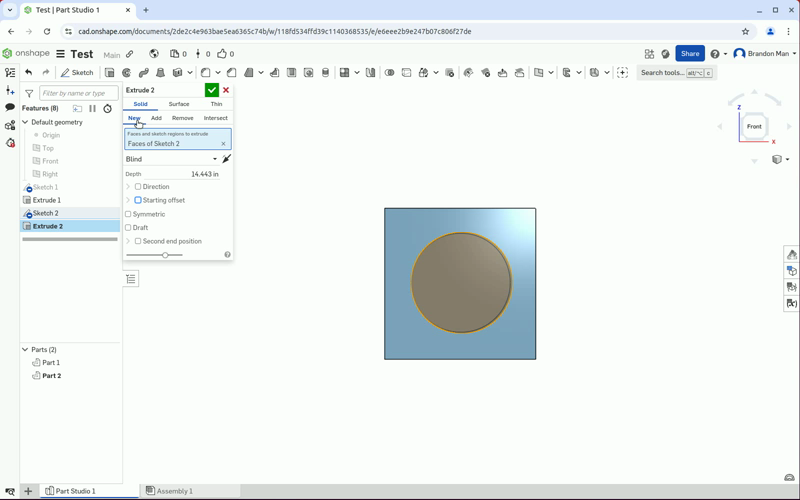
key(tab, 2)
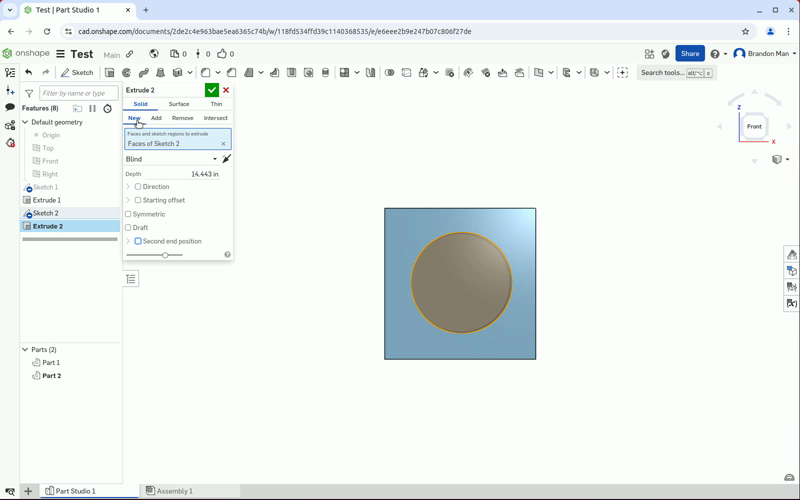
key(space)
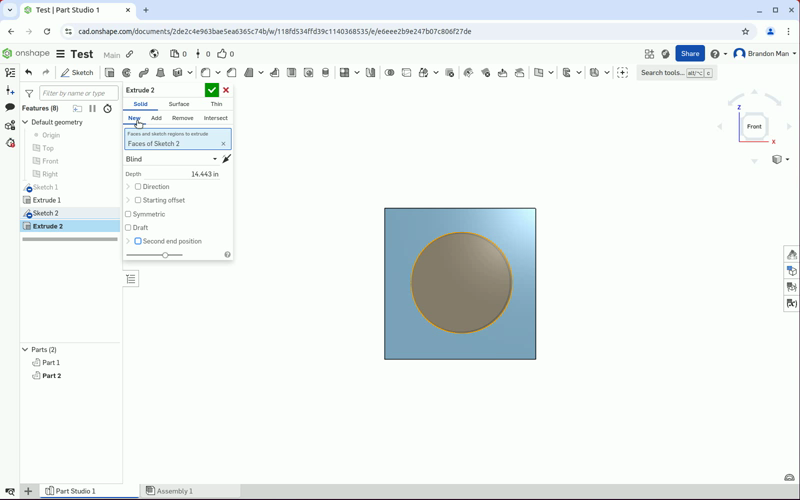
key(tab, 3)
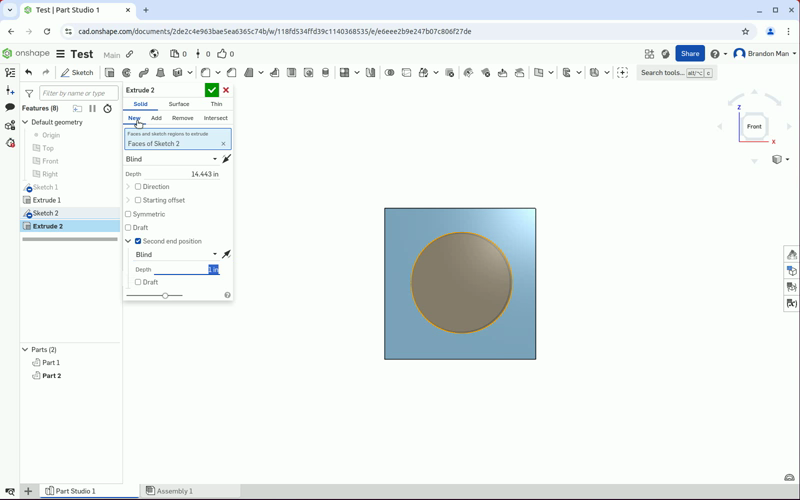
text(23.108)
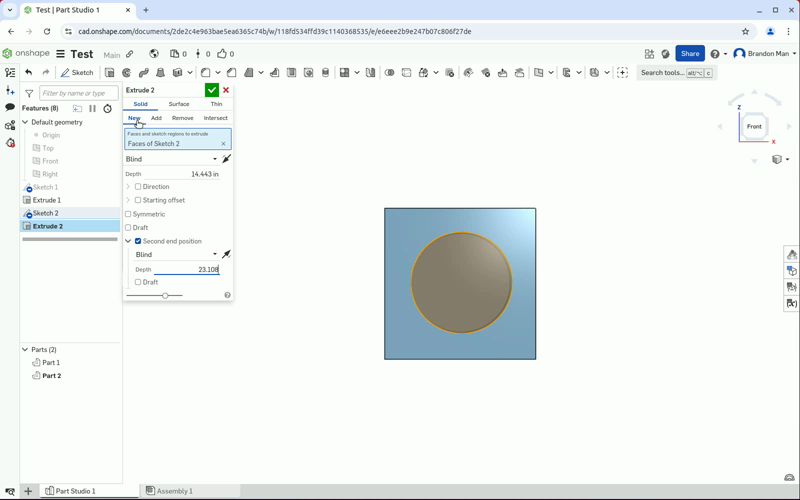
key(enter)
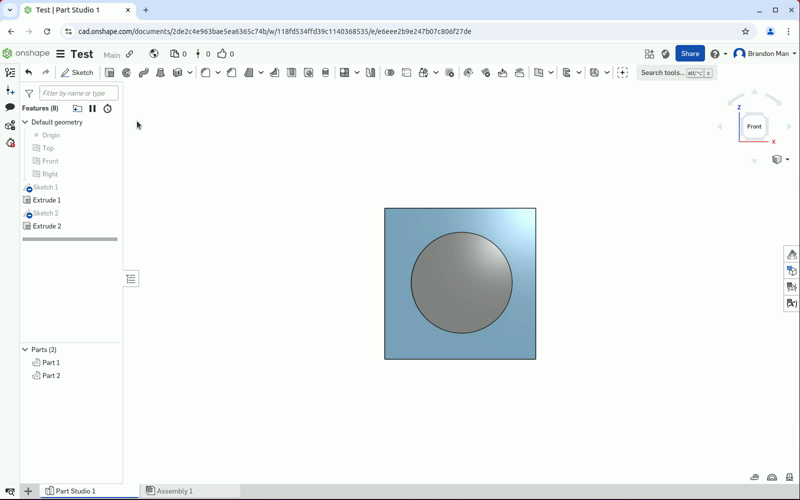
key(shift+h)
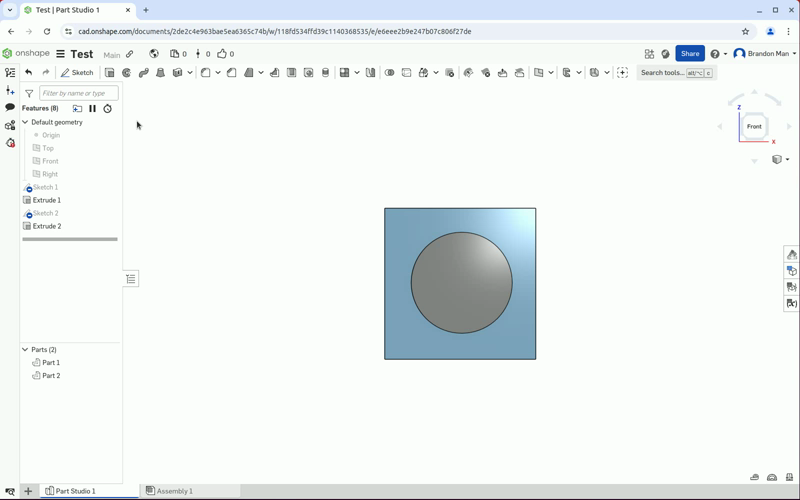
key(shift+h)
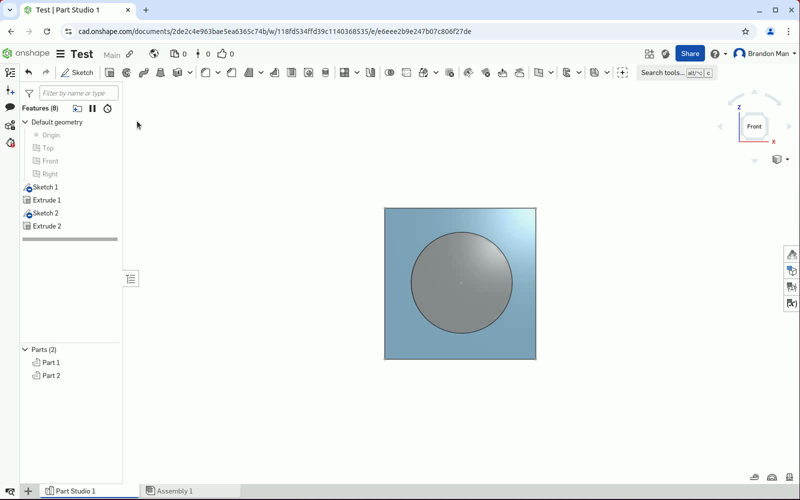
key(shift+7)
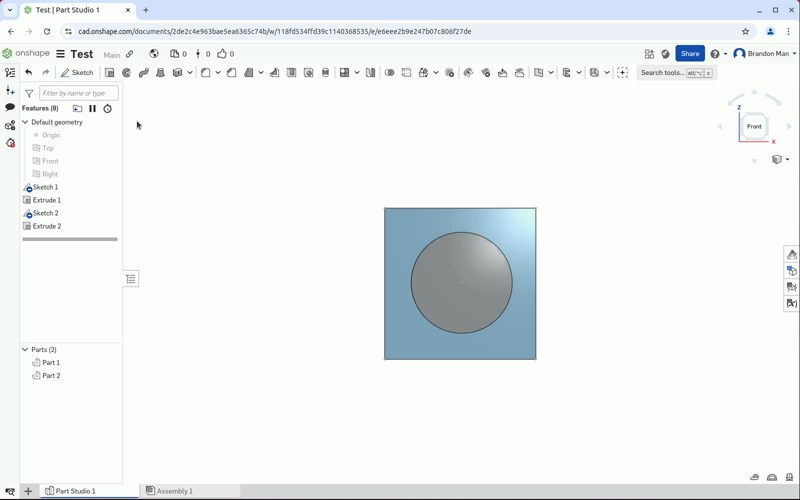
key(left, 2)
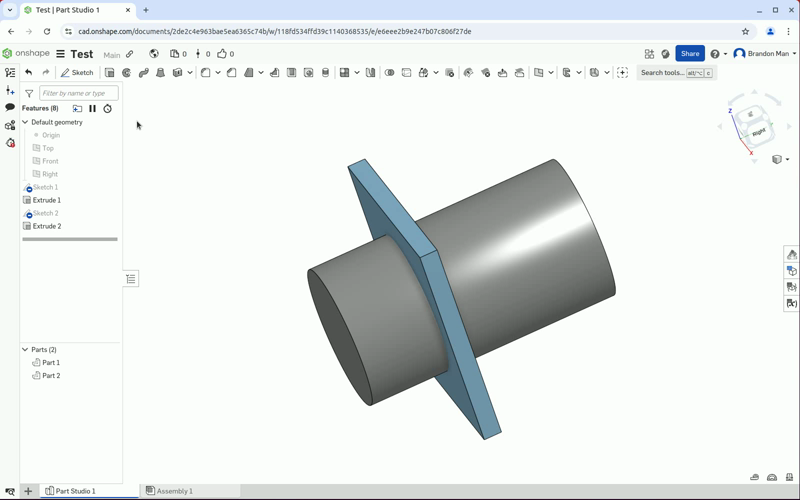
key(down, 2)
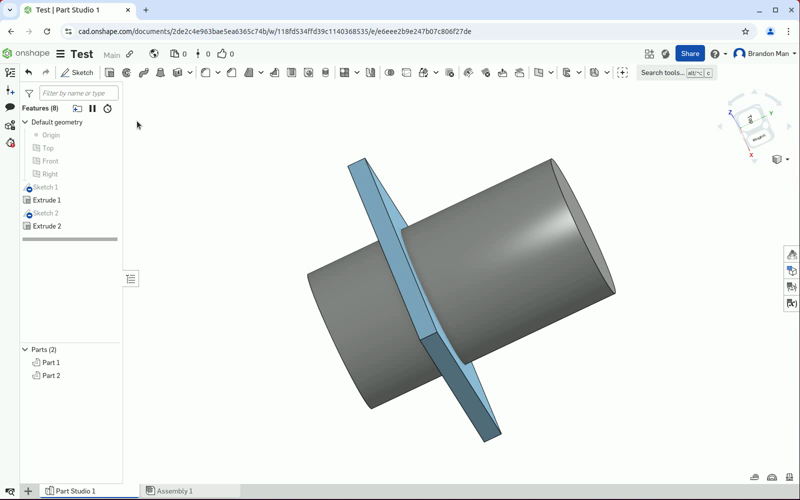
key(up, 2)
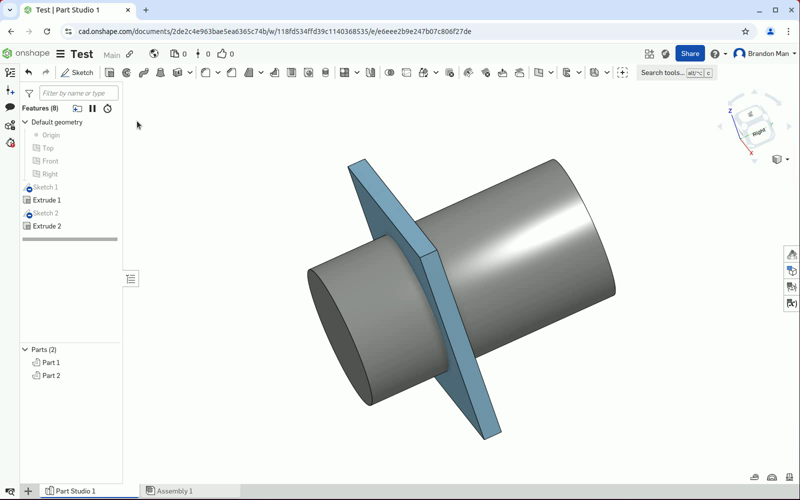
key(right, 2)
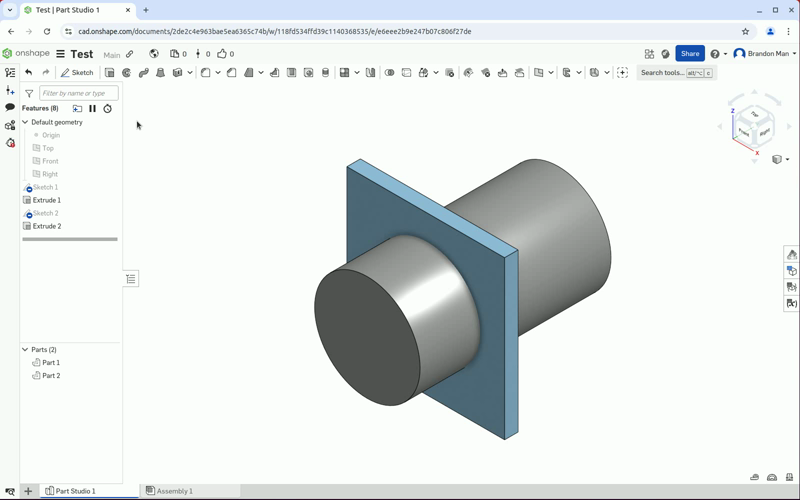
mouse_move(73, 189)
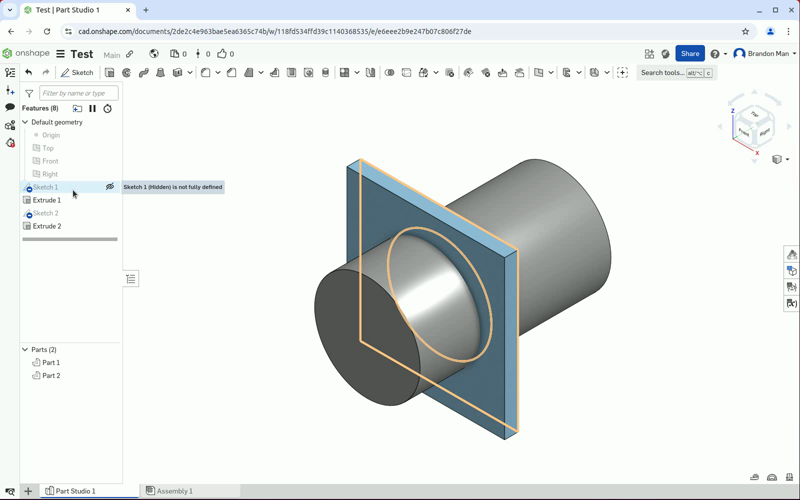
click(73, 189)